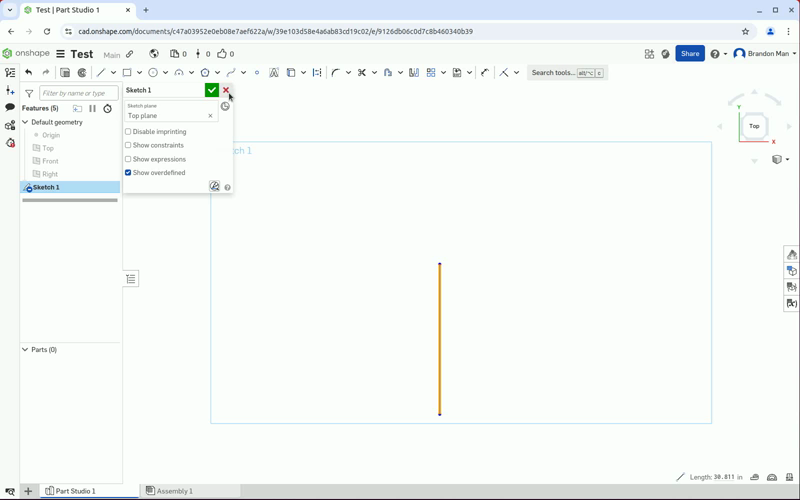
key(shift+h)
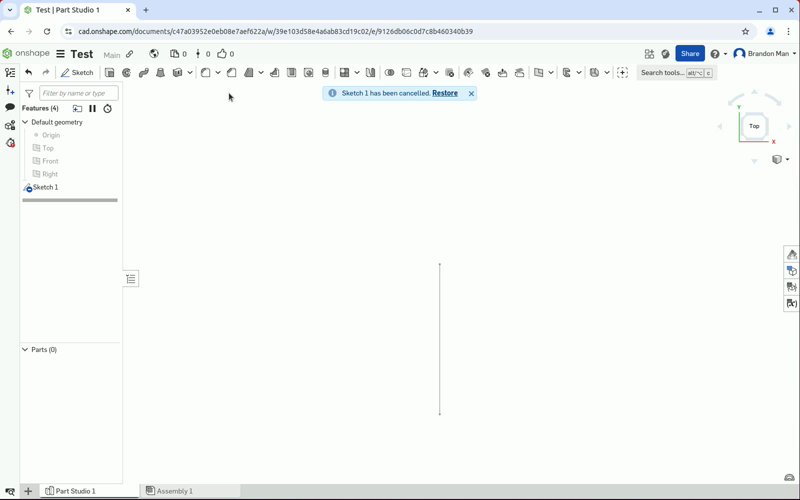
mouse_move(73, 352)
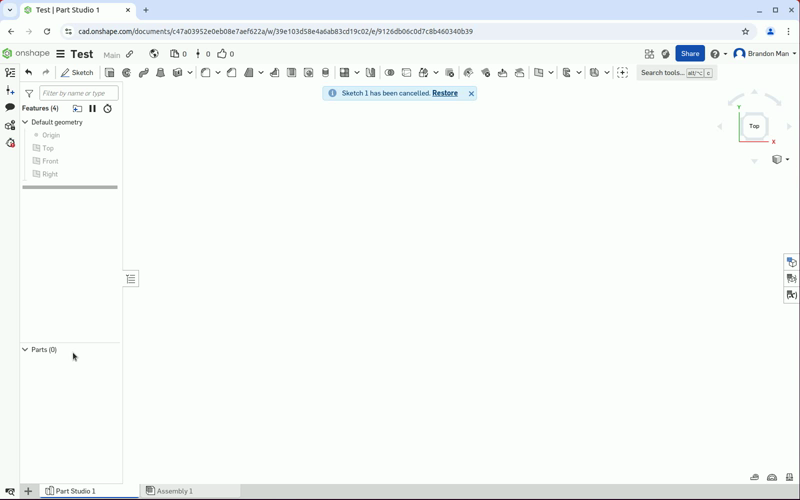
key(y)
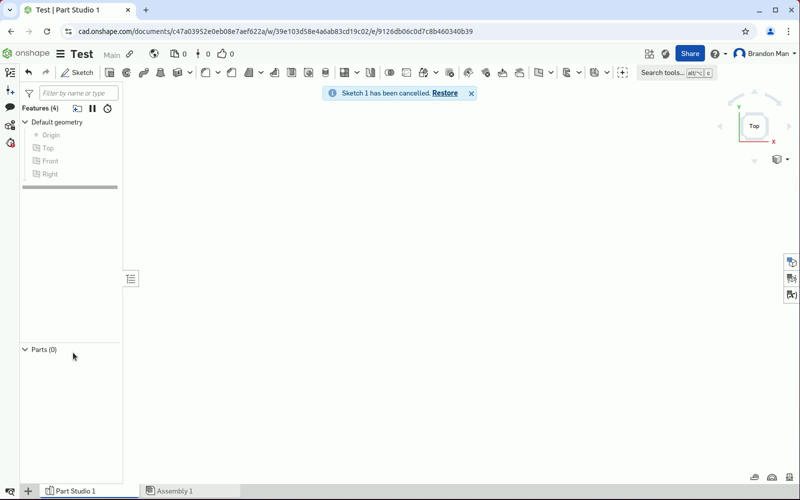
key(shift+p)
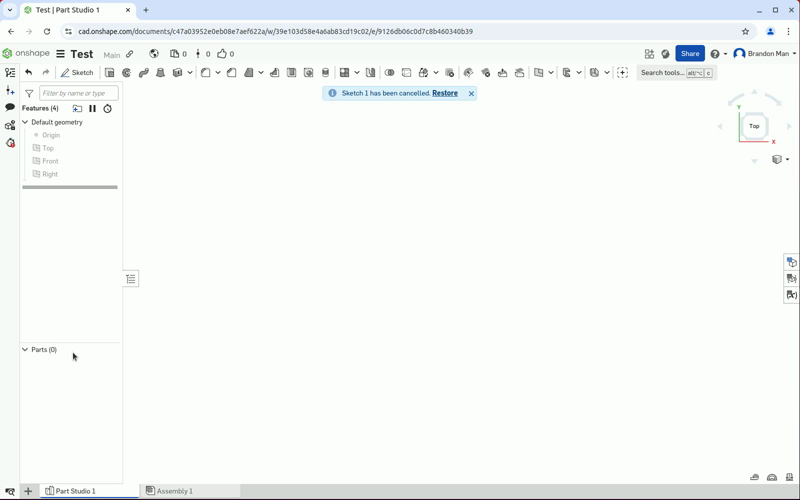
key(space)
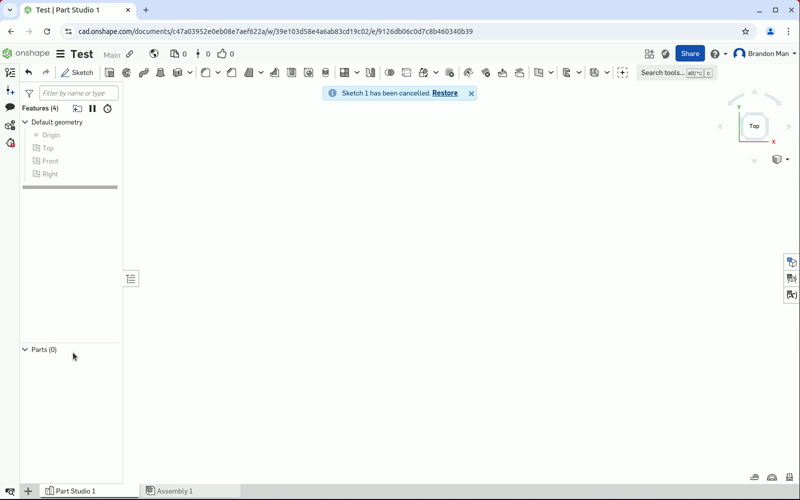
key_down(shift)
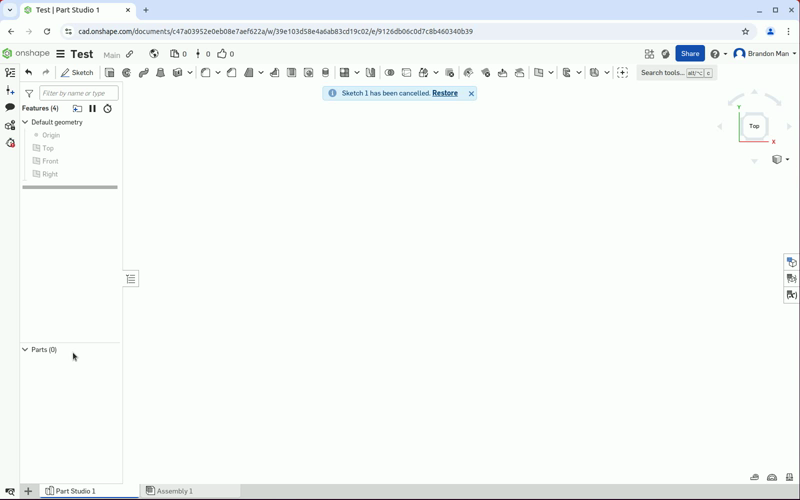
key(up)
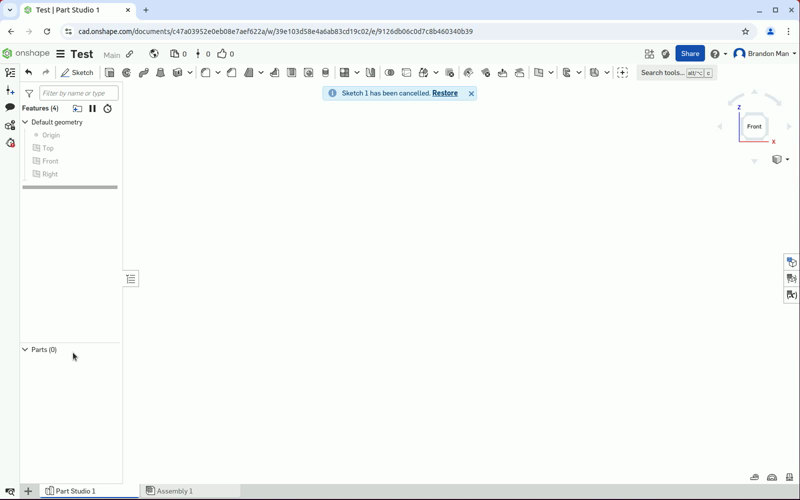
key_up(shift)
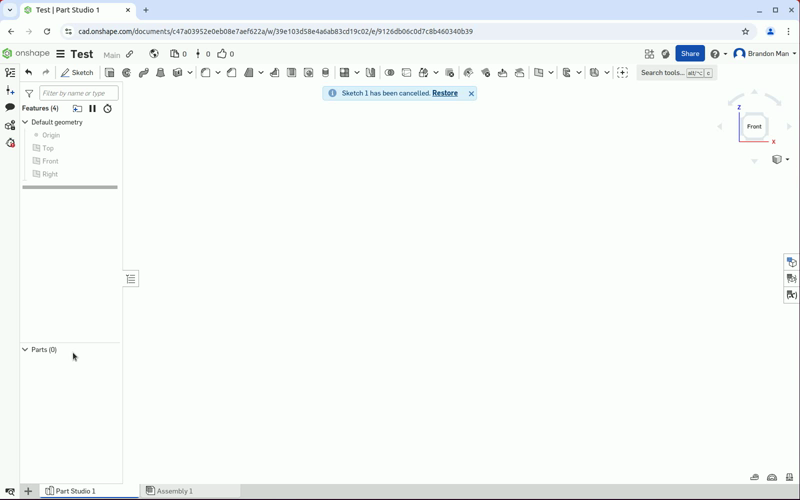
mouse_move(73, 352)
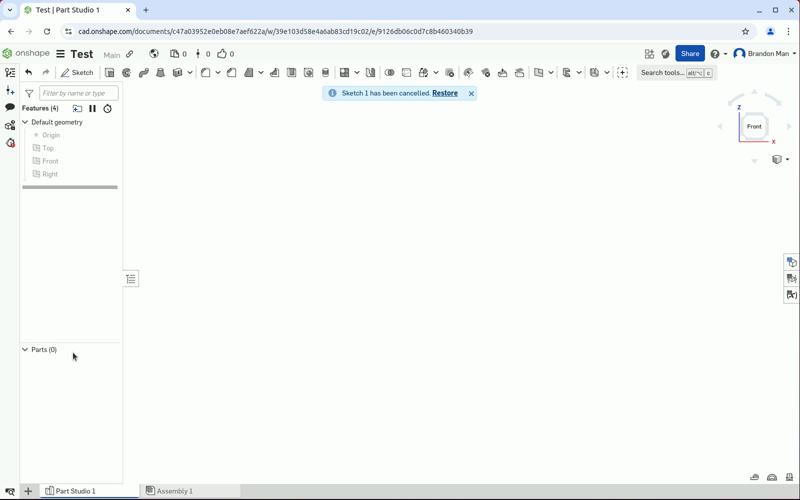
key(shift+y)
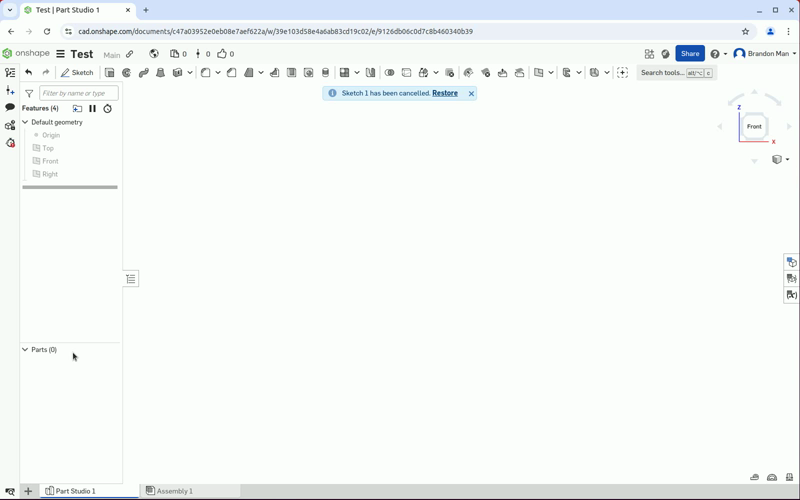
key(shift+s)
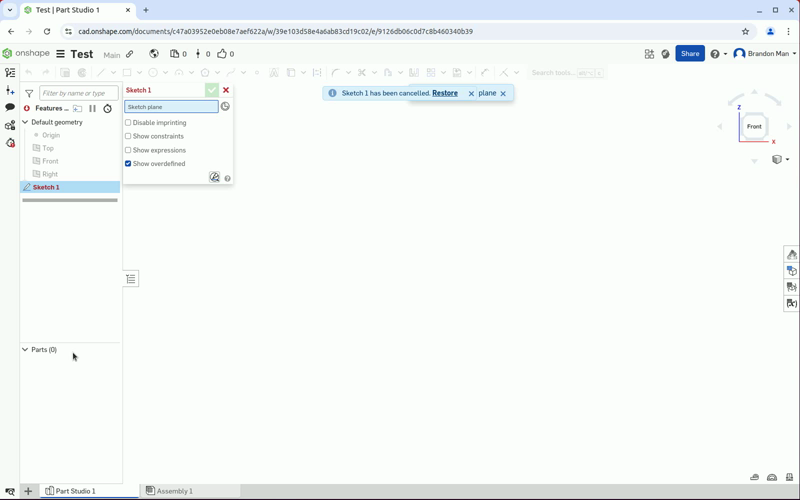
mouse_move(73, 163)
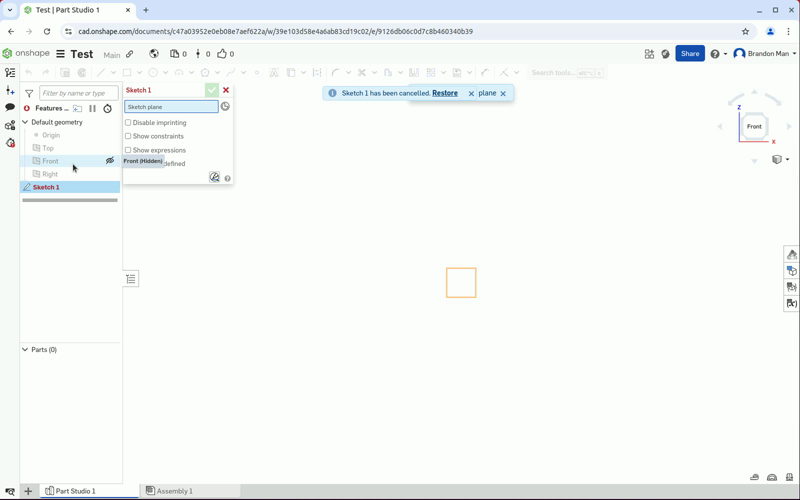
click(73, 163)
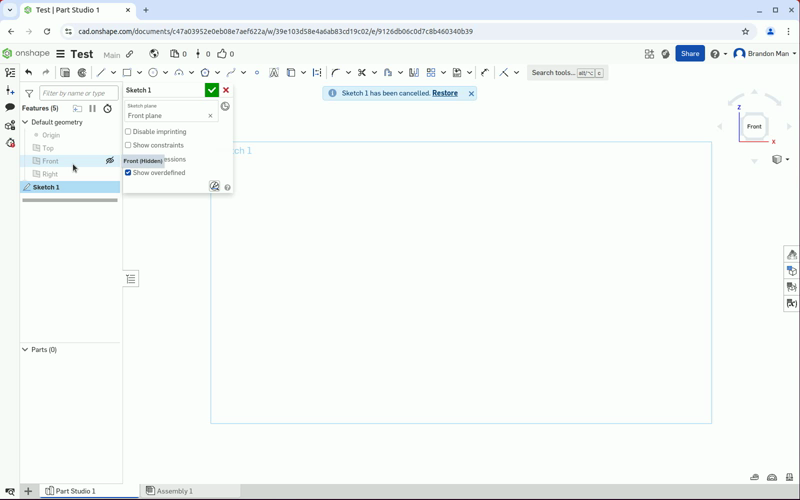
mouse_move(73, 352)
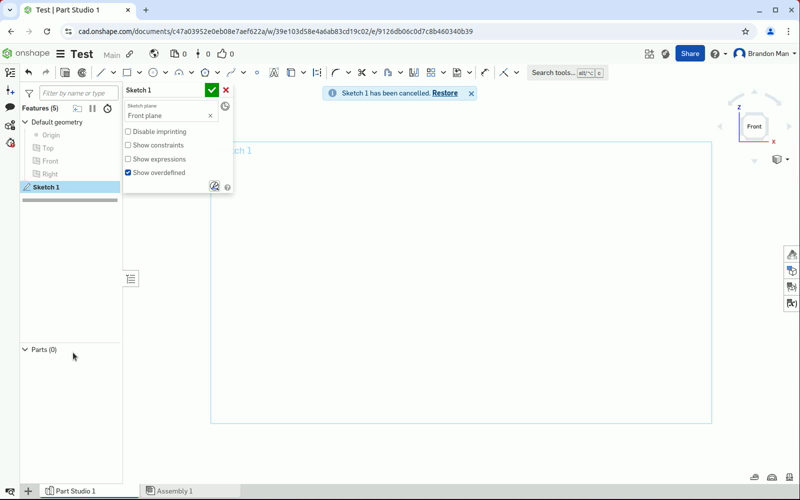
key(y)
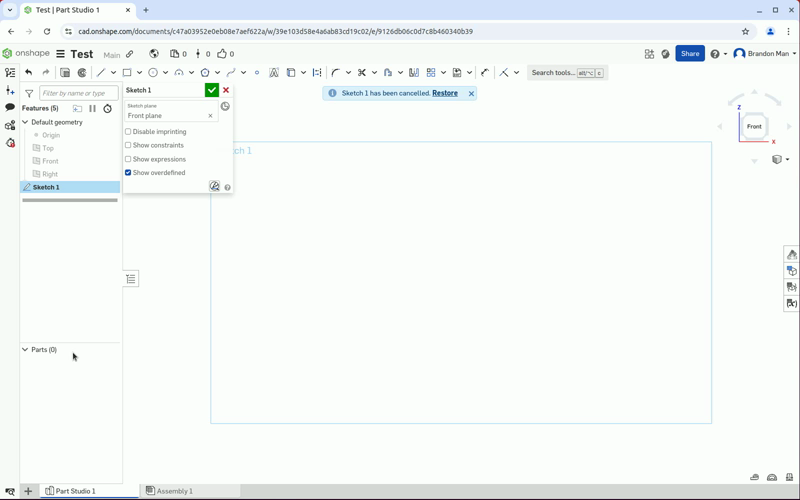
key(l)
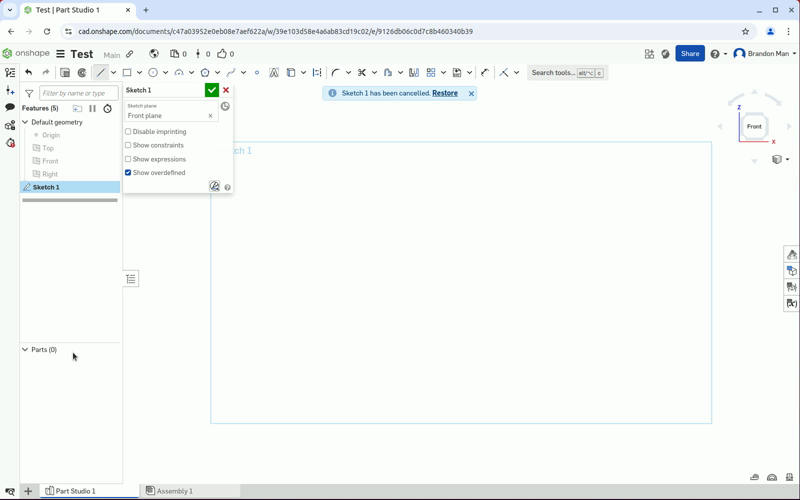
key_down(shift)
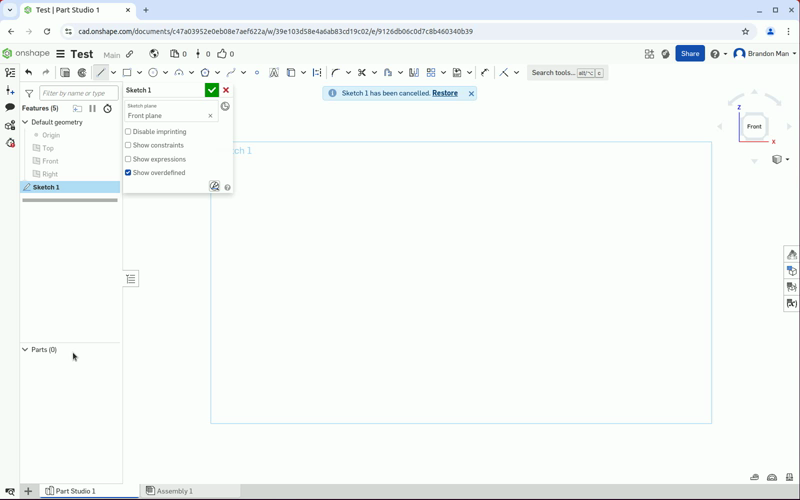
mouse_move(388, 243)
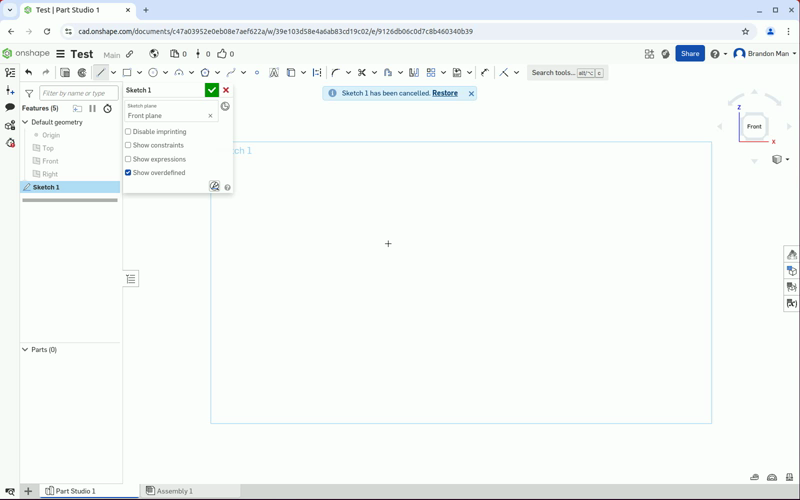
click(388, 243)
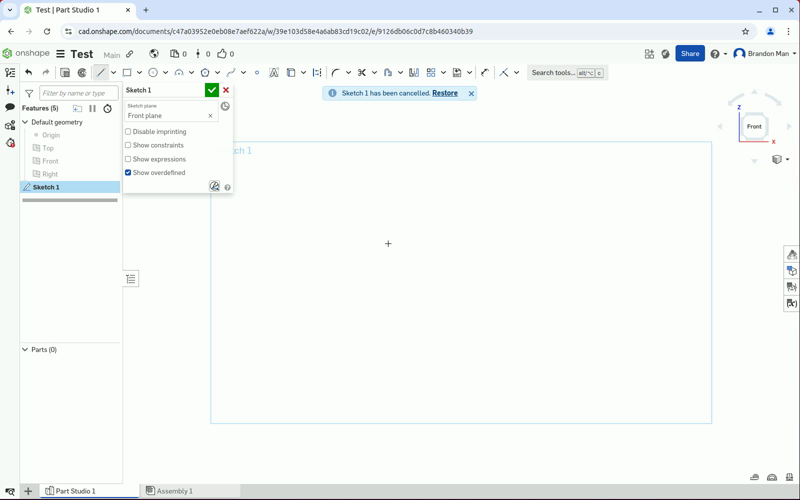
key_up(shift)
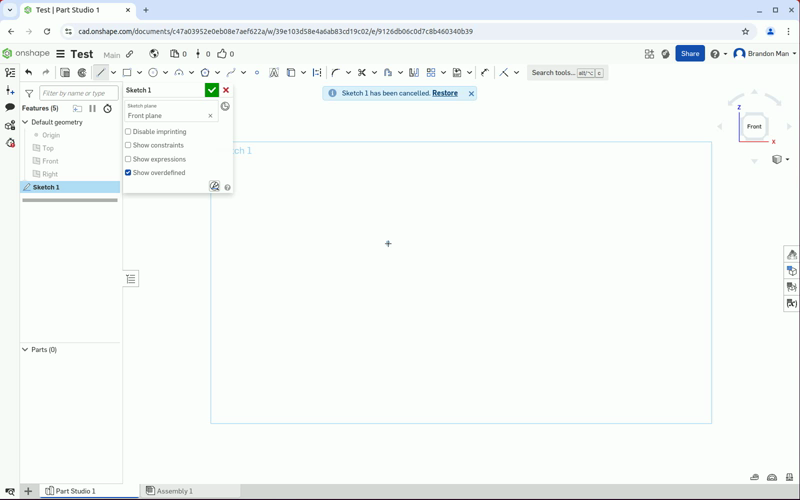
key_down(shift)
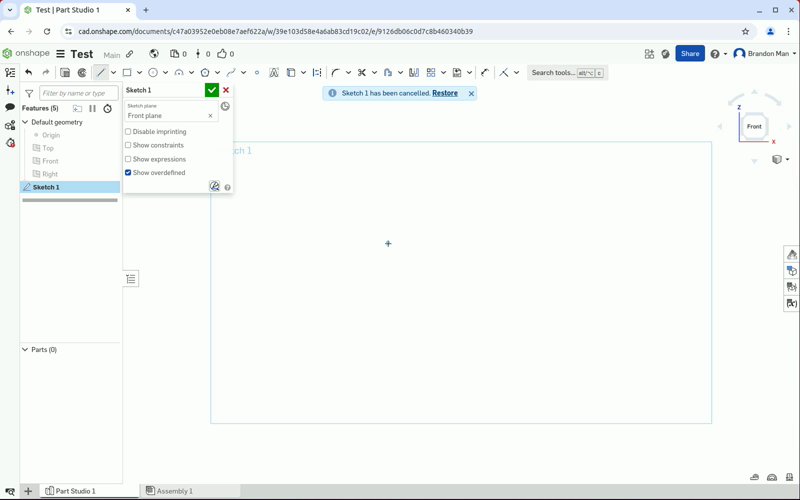
mouse_move(533, 243)
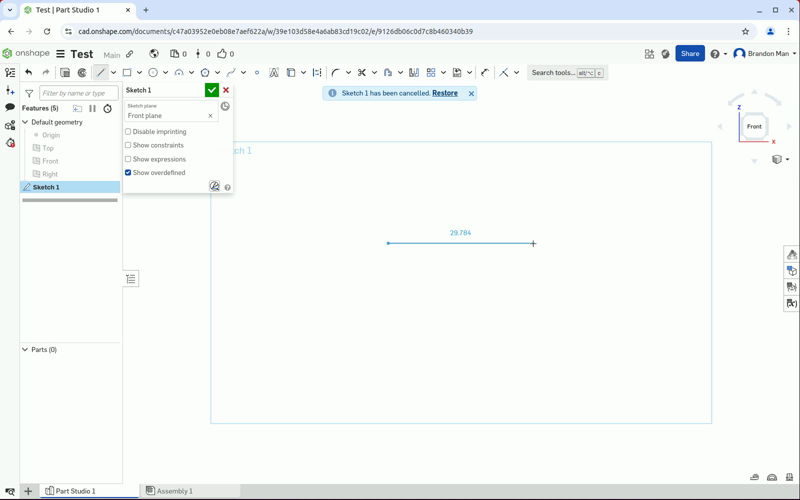
click(533, 243)
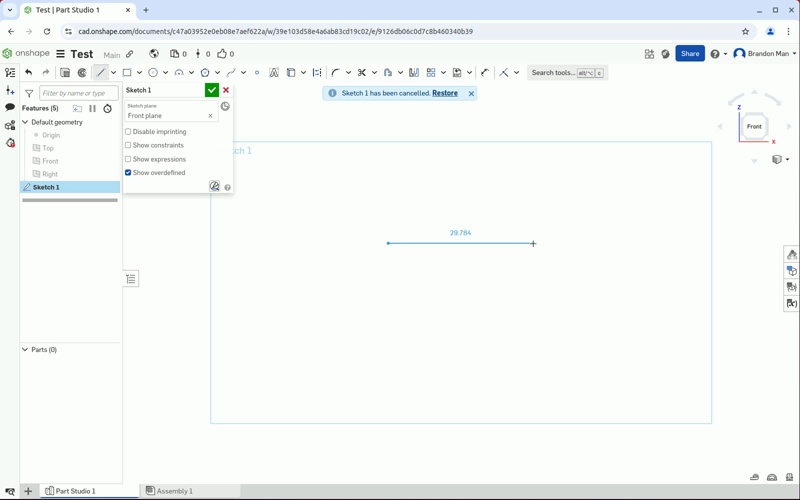
key_up(shift)
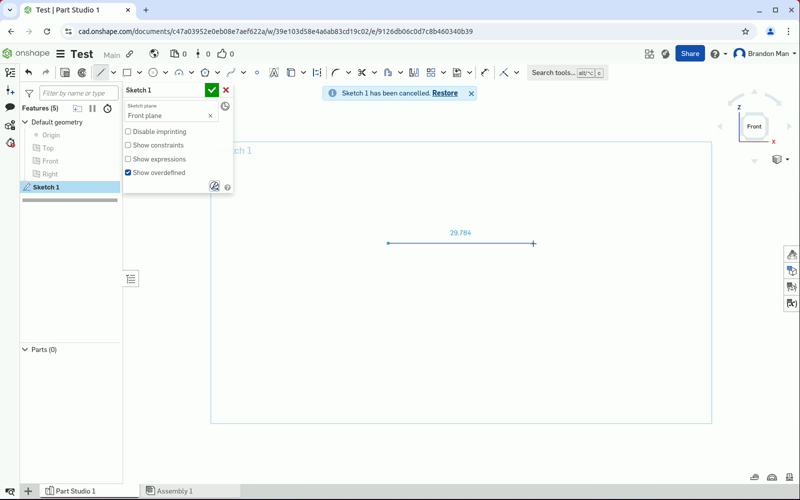
key(esc)
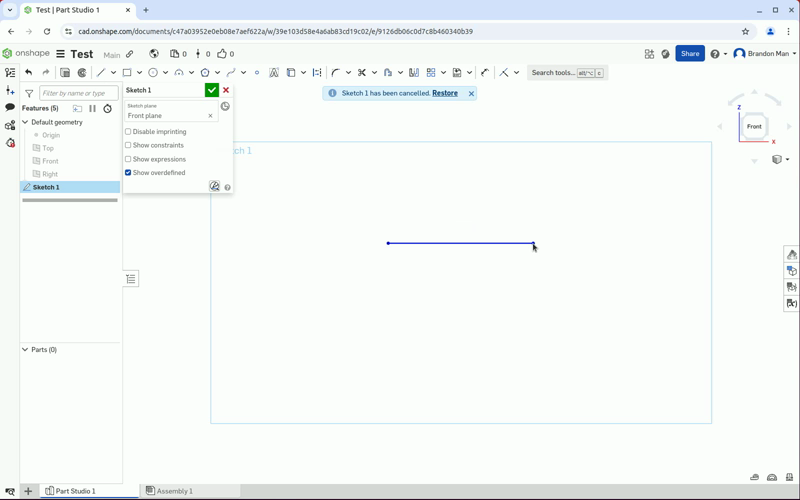
key(a)
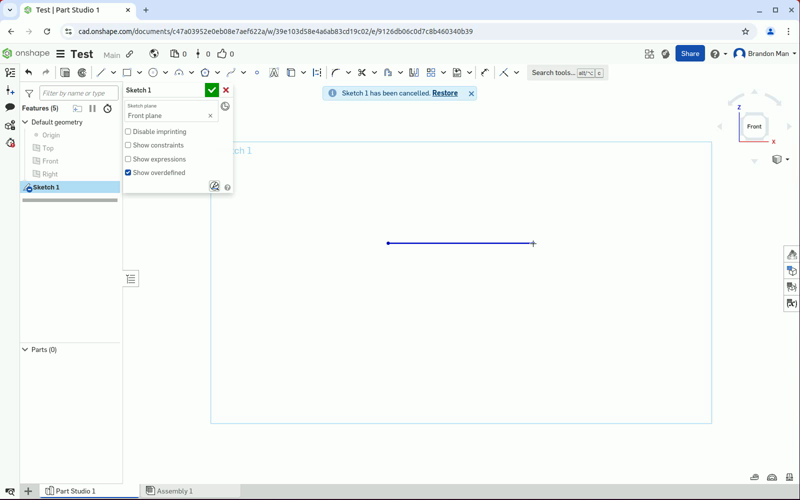
mouse_move(533, 243)
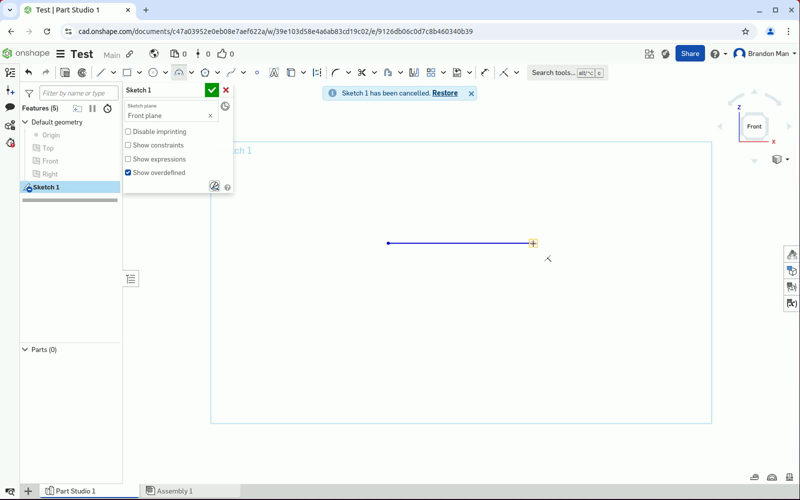
click(533, 243)
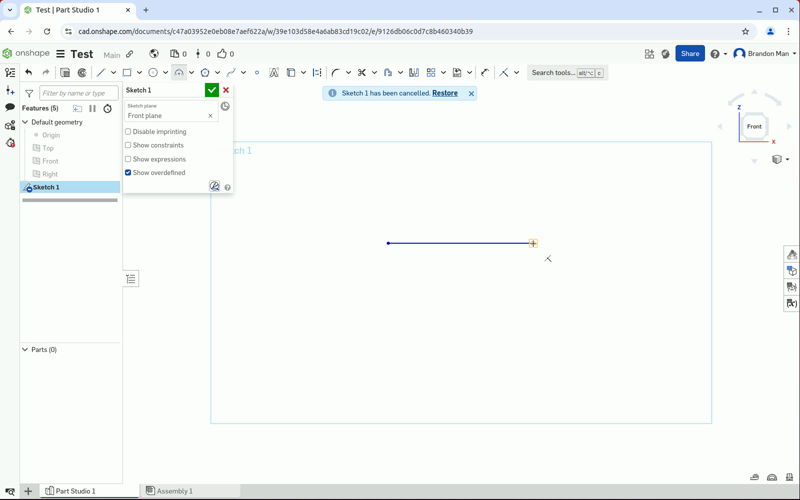
mouse_move(388, 243)
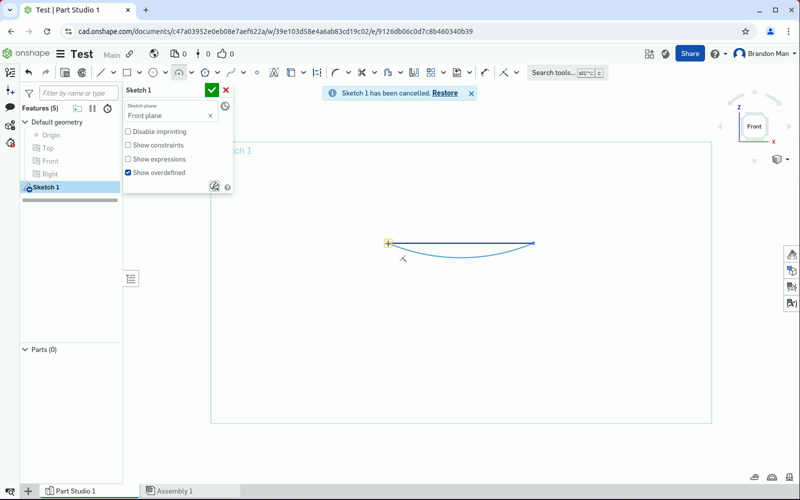
click(388, 243)
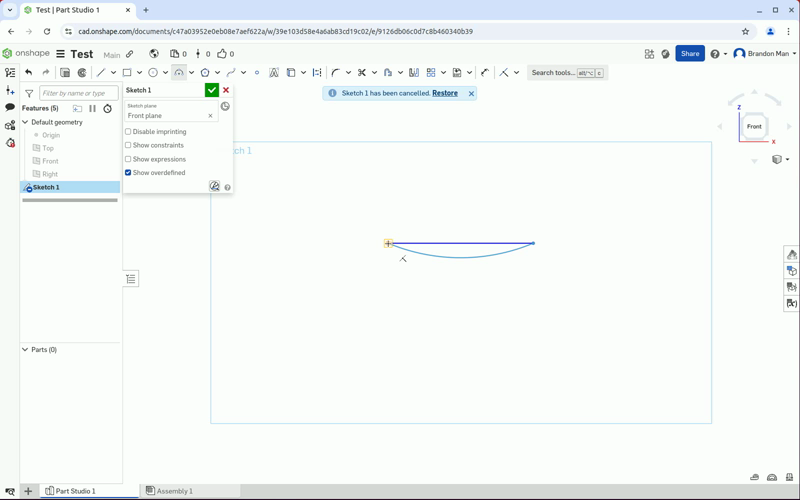
key_down(shift)
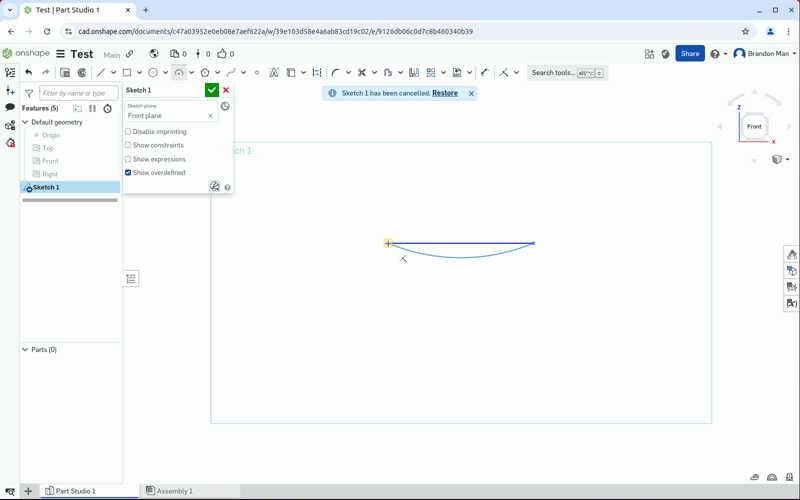
mouse_move(460, 170)
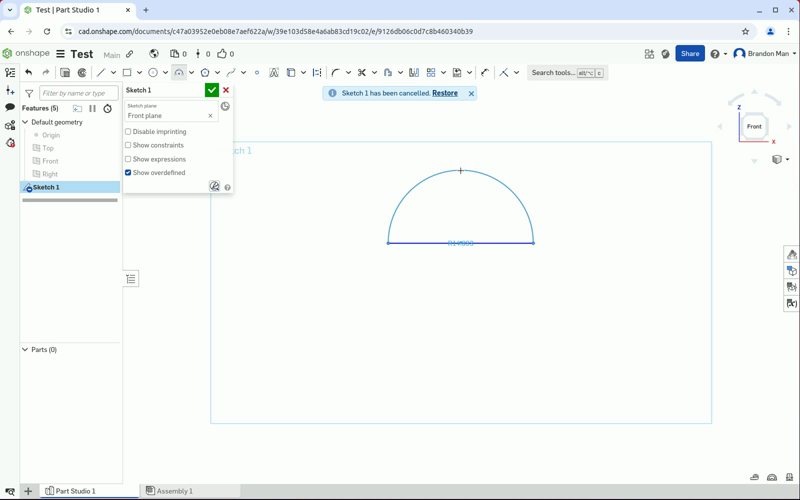
click(460, 170)
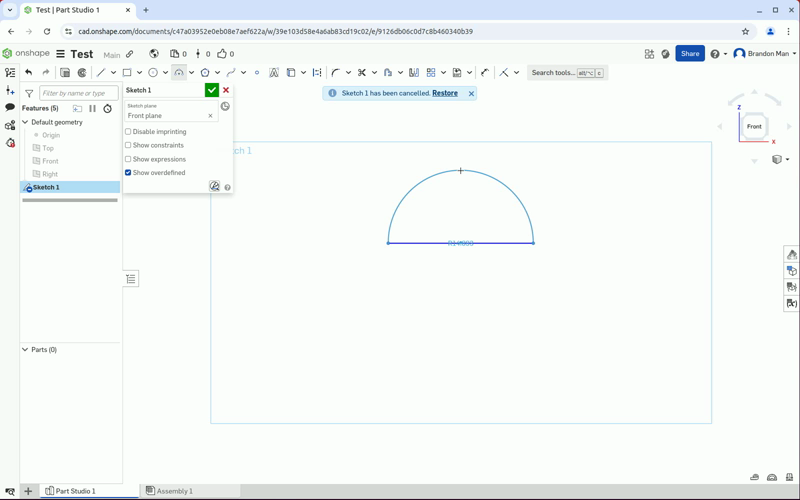
key_up(shift)
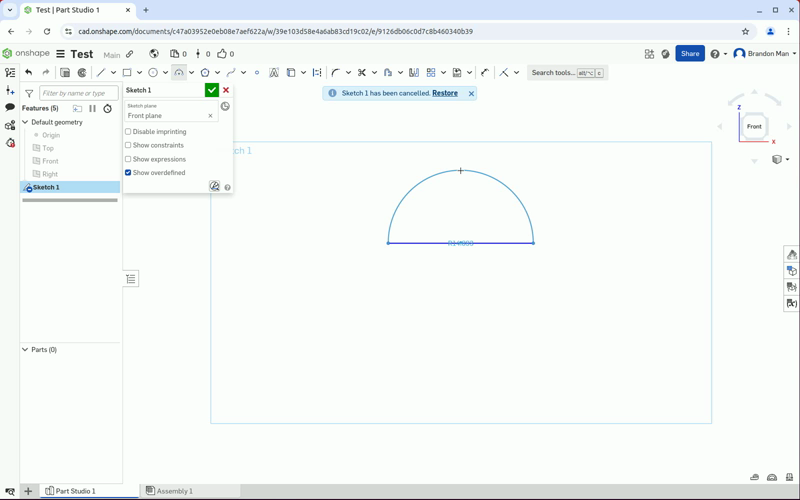
key(esc)
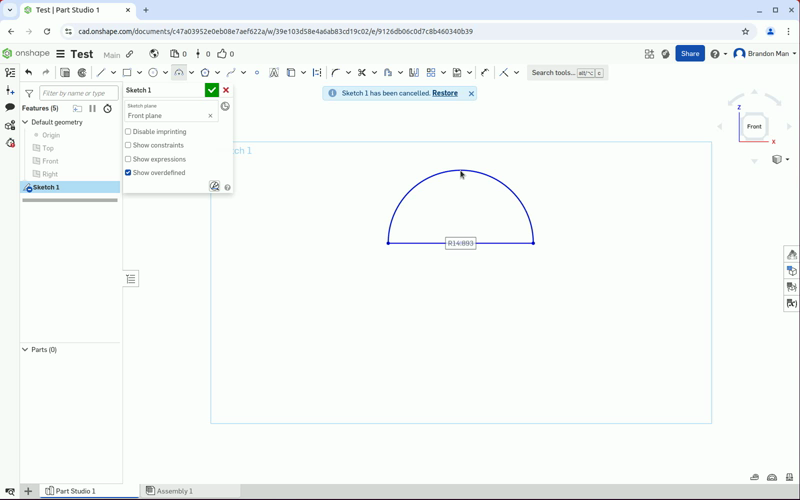
mouse_move(513, 206)
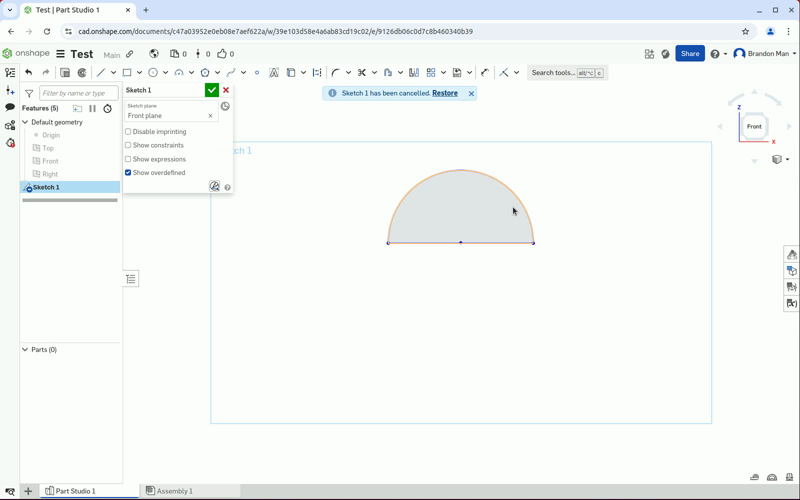
scroll(6)
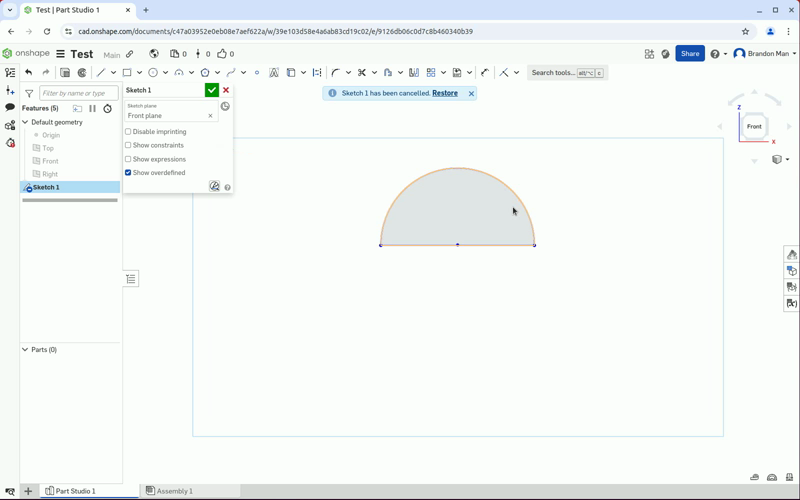
scroll(6)
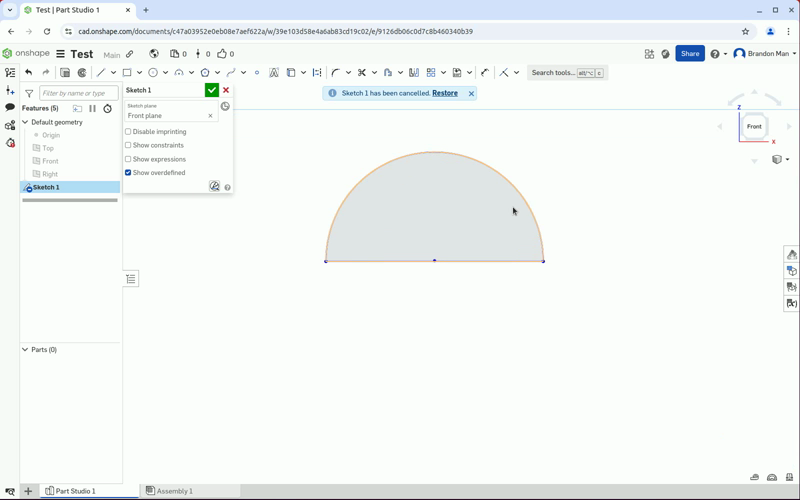
scroll(6)
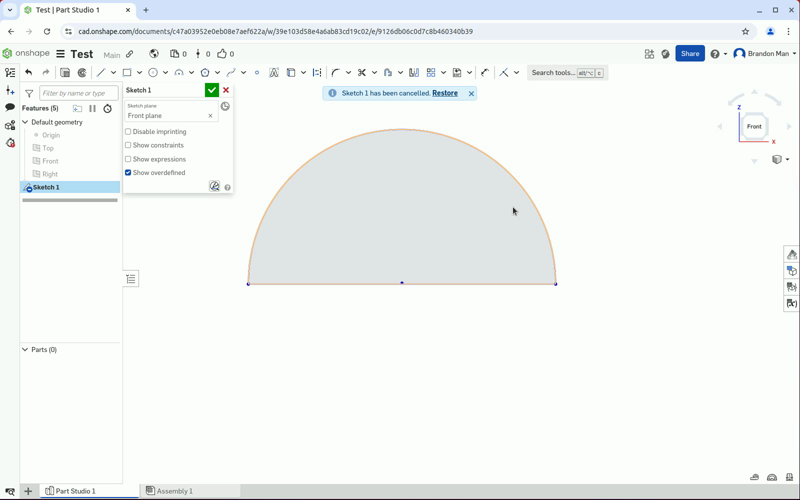
scroll(6)
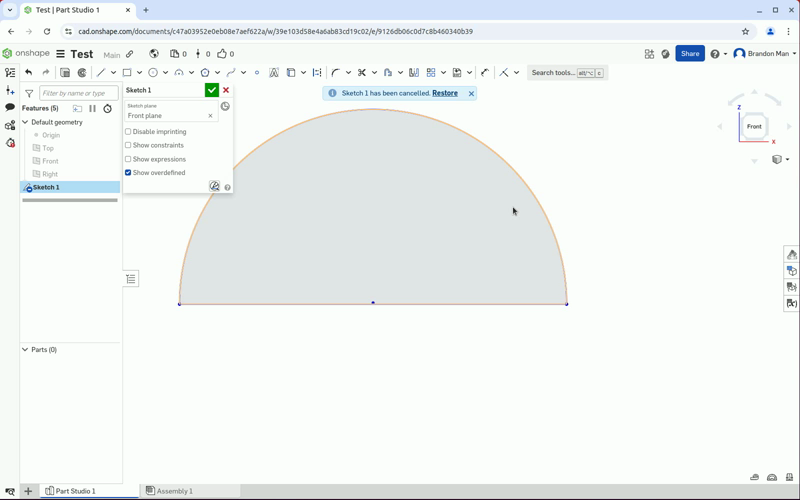
scroll(6)
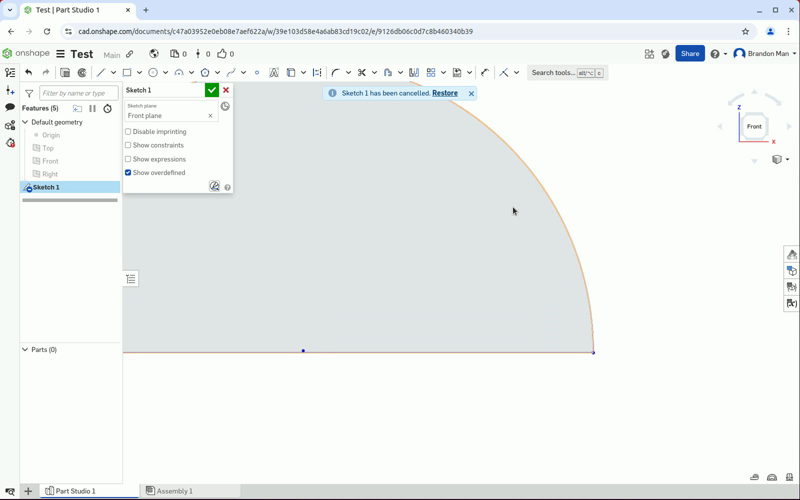
scroll(6)
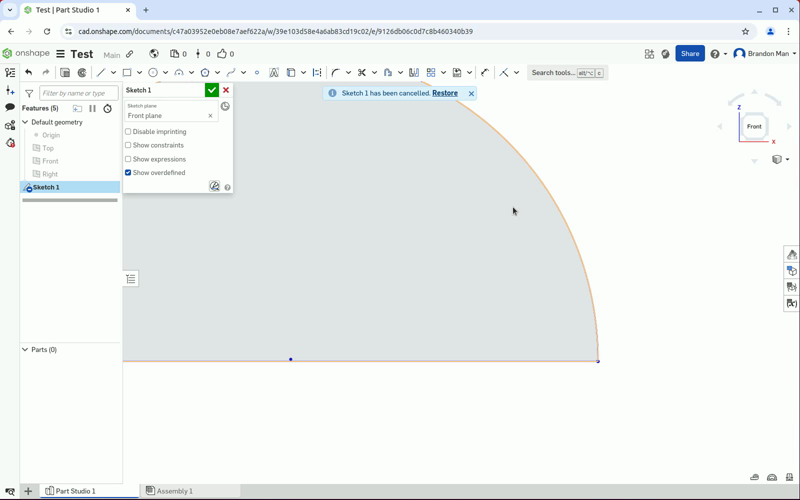
scroll(6)
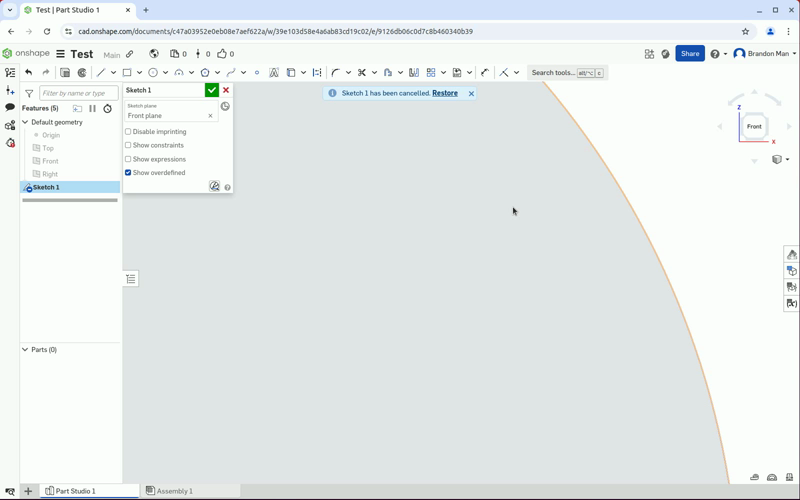
click(513, 206)
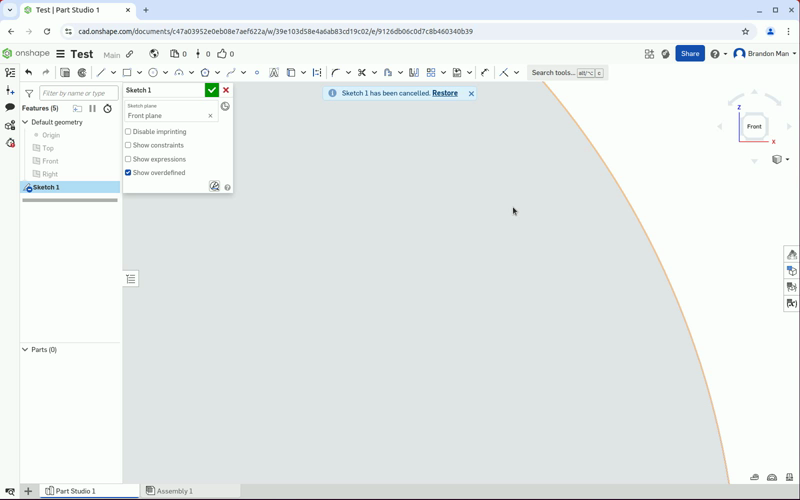
scroll(-6)
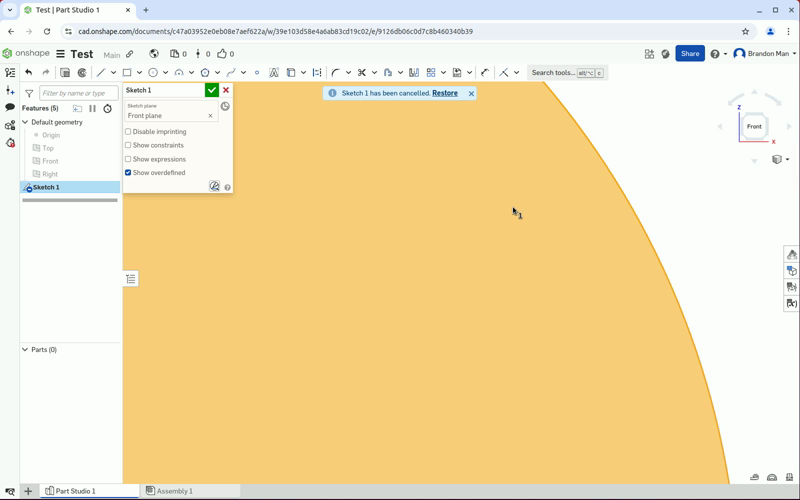
scroll(-6)
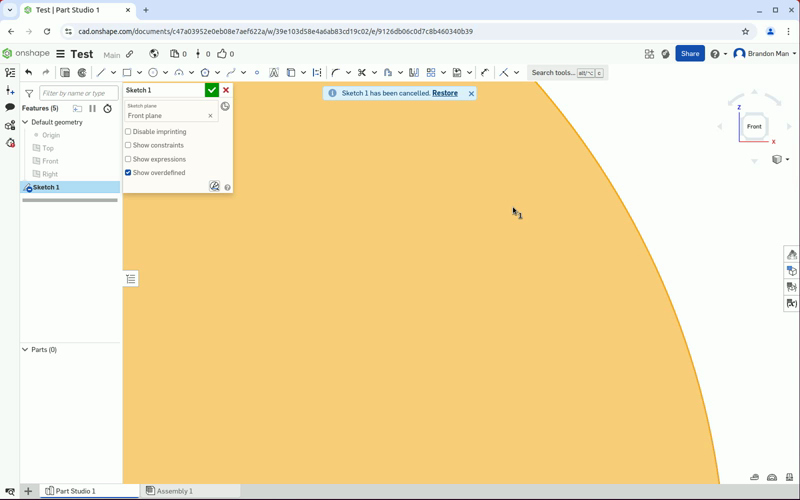
scroll(-6)
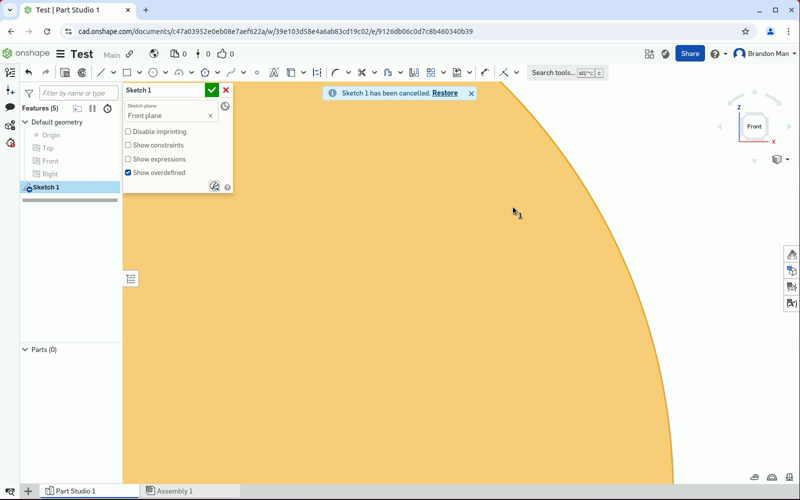
scroll(-6)
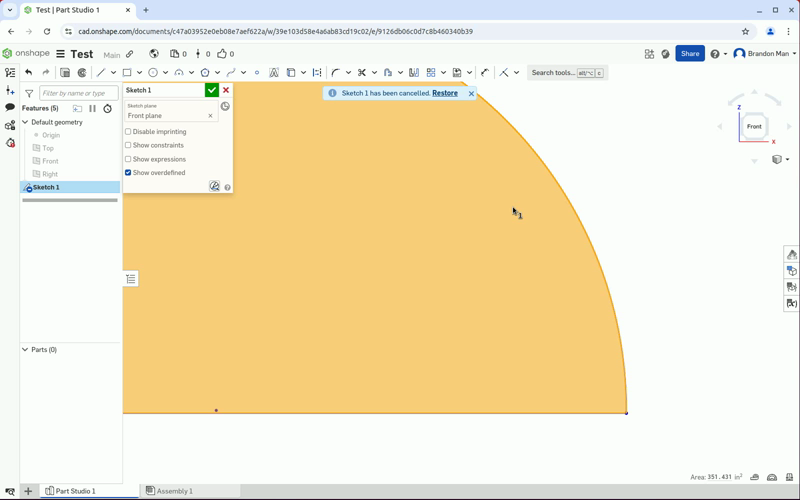
scroll(-6)
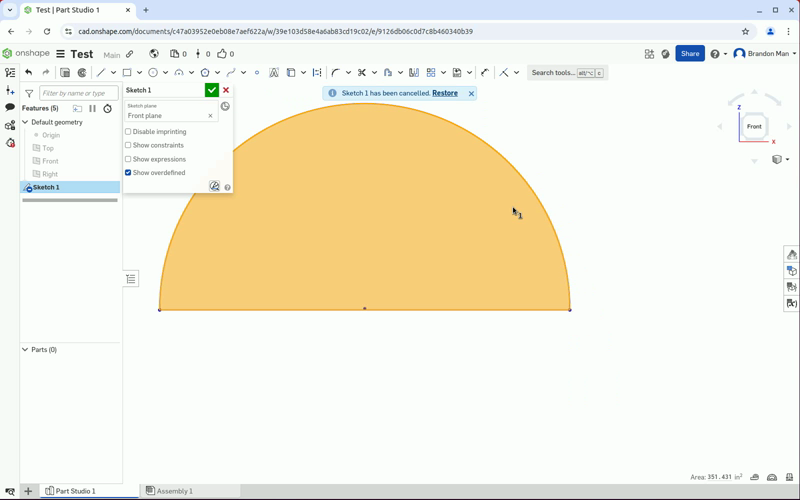
scroll(-6)
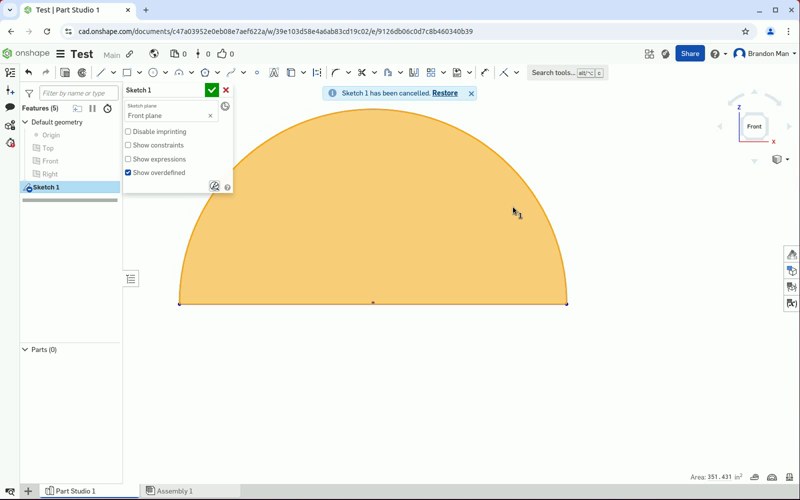
scroll(-6)
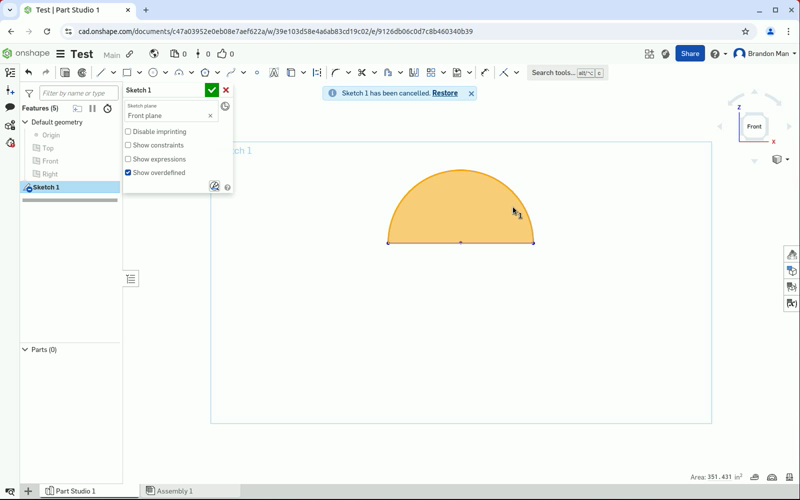
mouse_move(73, 352)
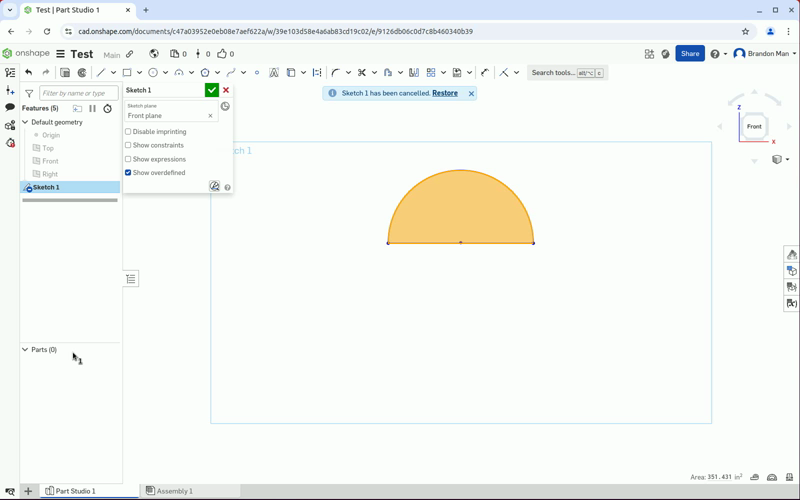
key(shift+y)
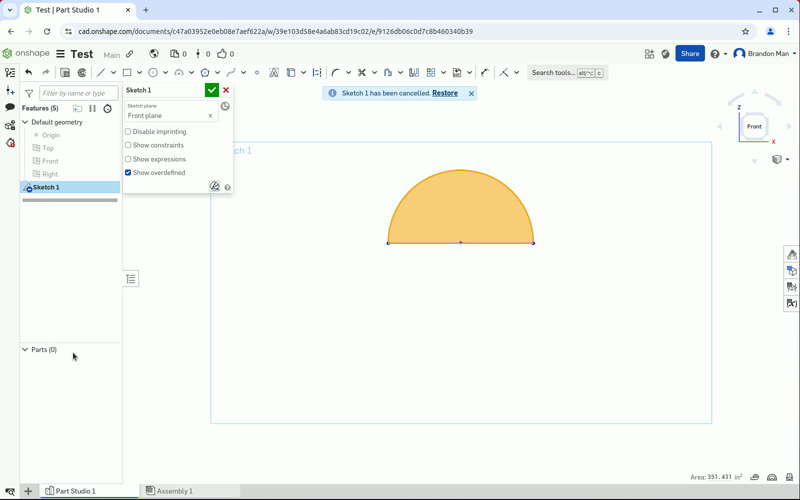
key(shift+e)
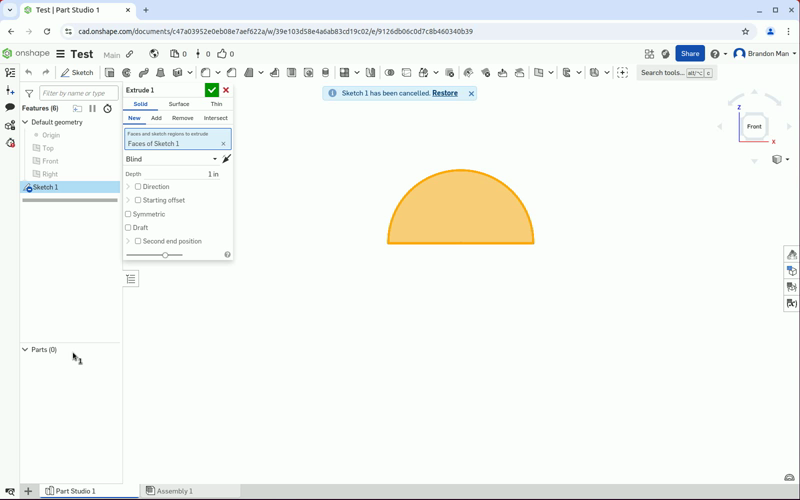
mouse_move(143, 106)
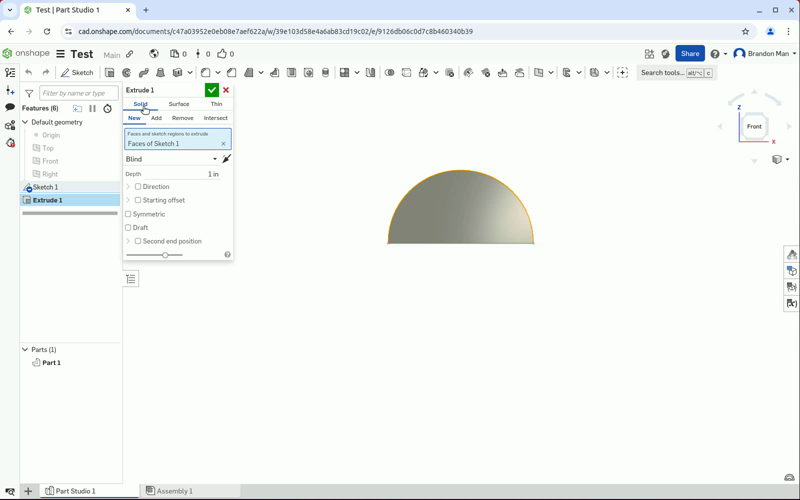
click(143, 106)
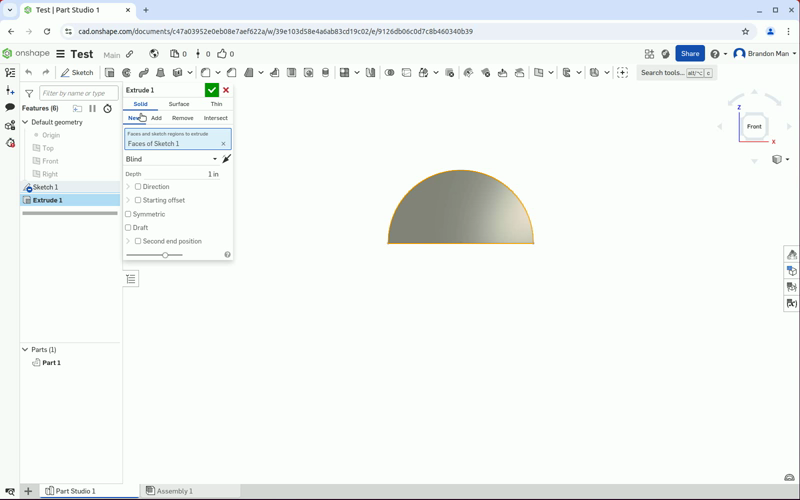
mouse_move(137, 120)
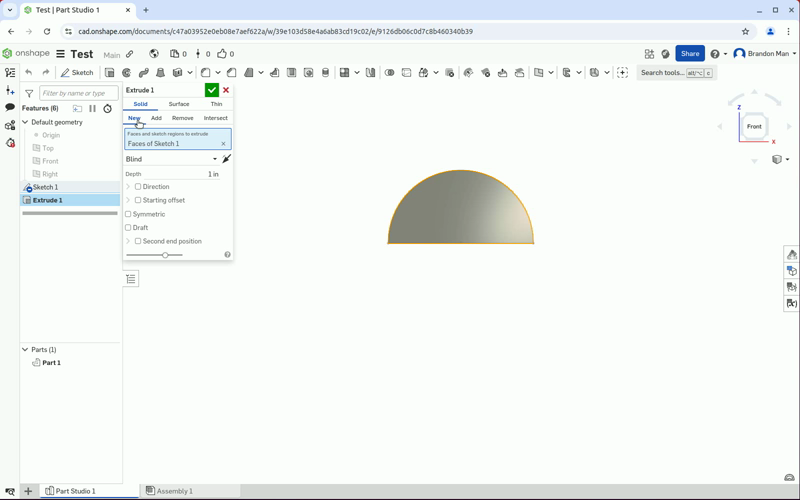
click(137, 120)
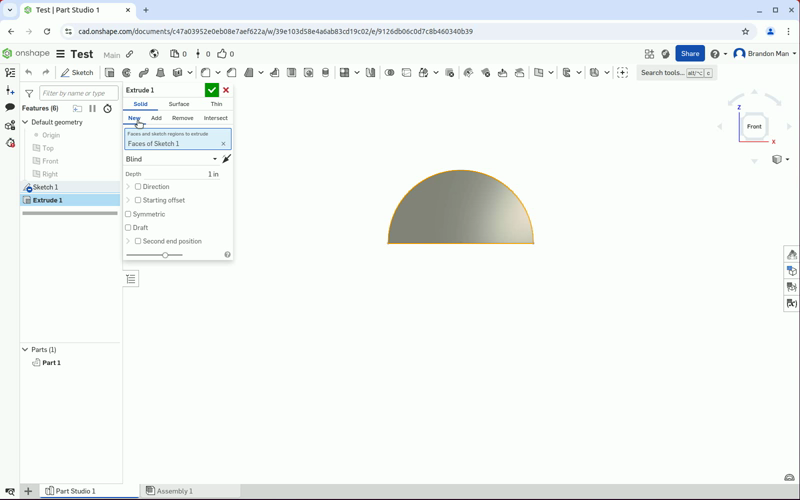
key(tab, 4)
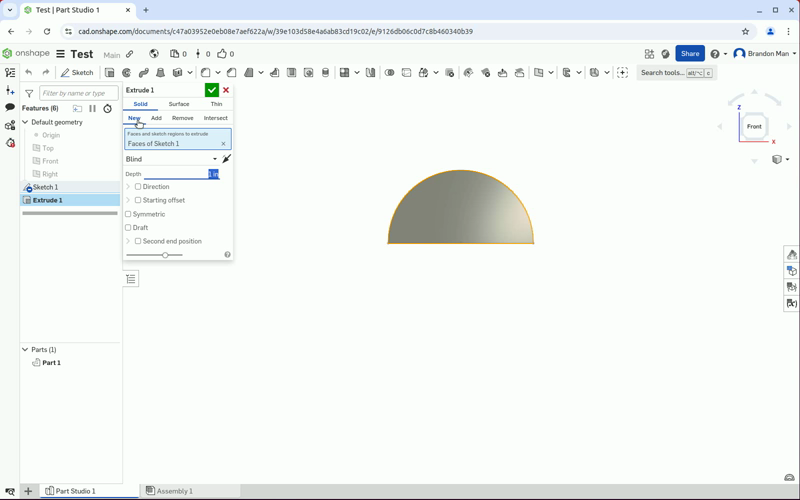
text(10.11)
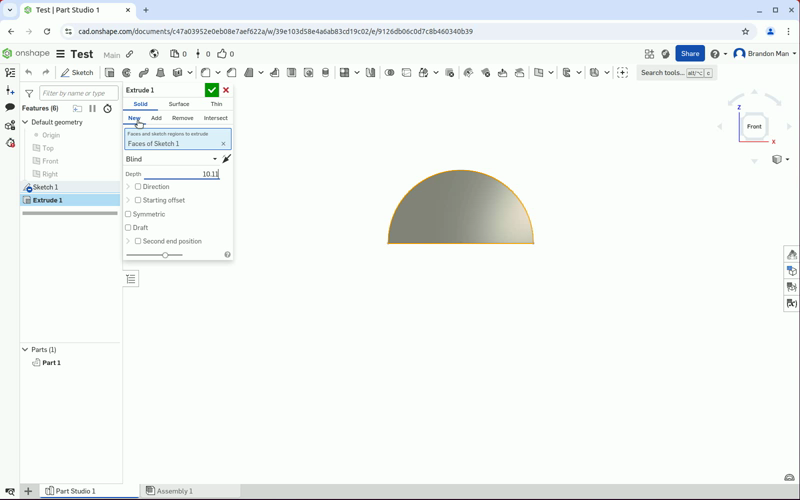
key(enter)
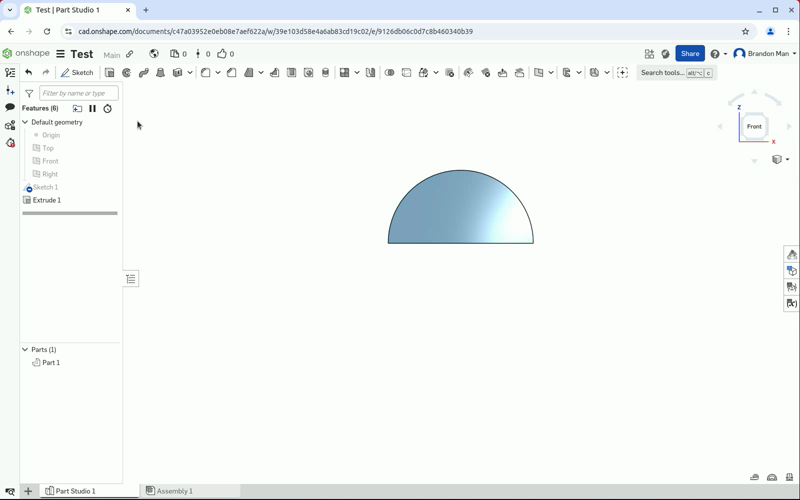
key(shift+h)
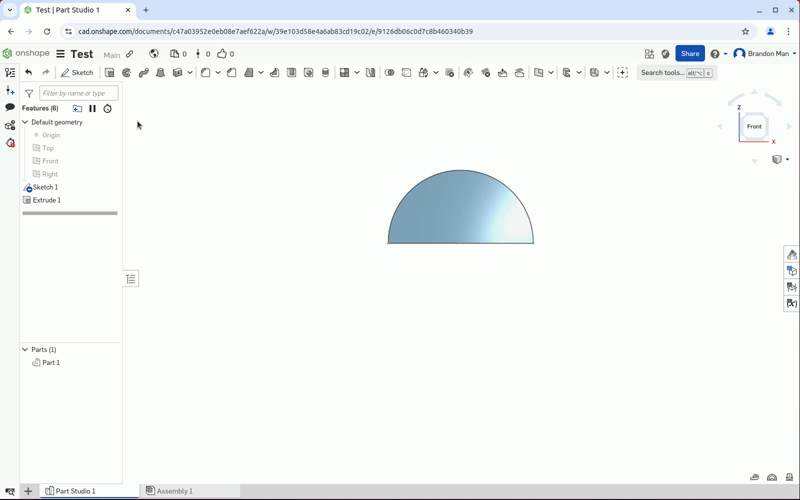
key(shift+h)
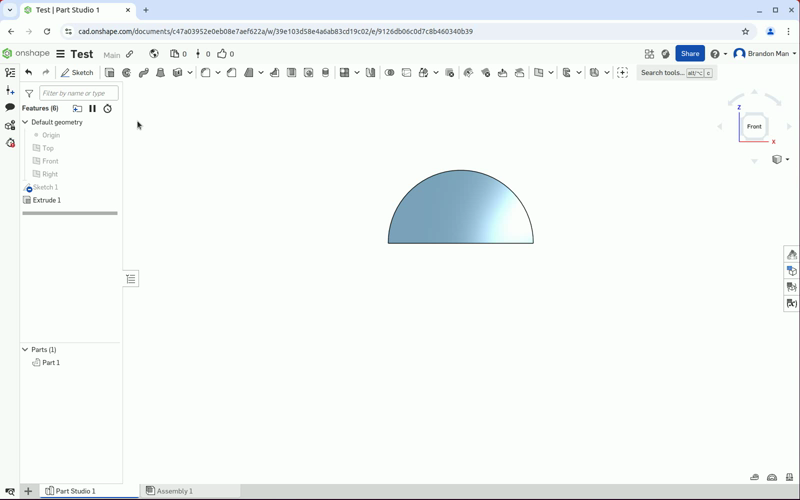
mouse_move(73, 189)
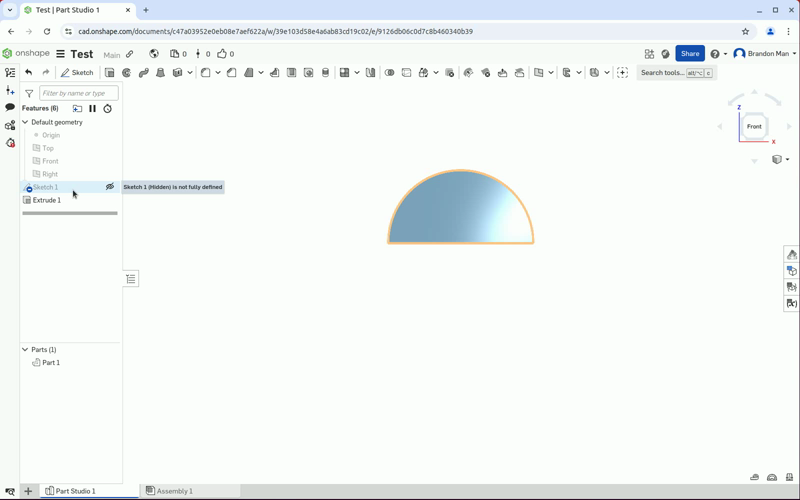
click(73, 189)
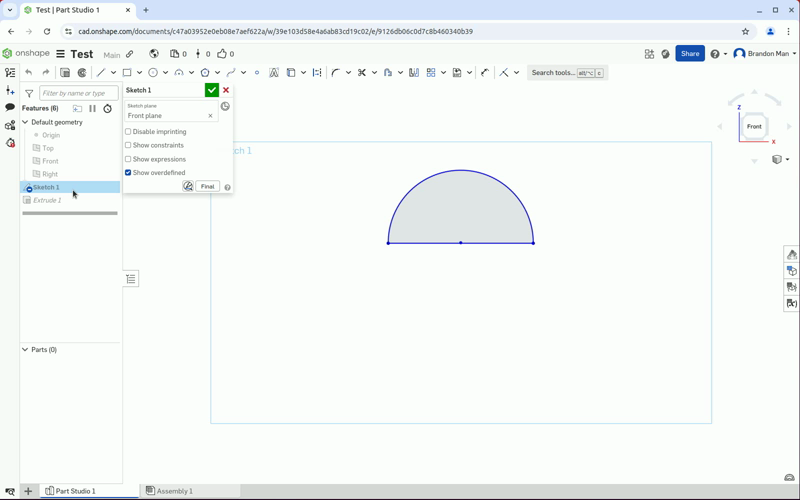
mouse_move(229, 92)
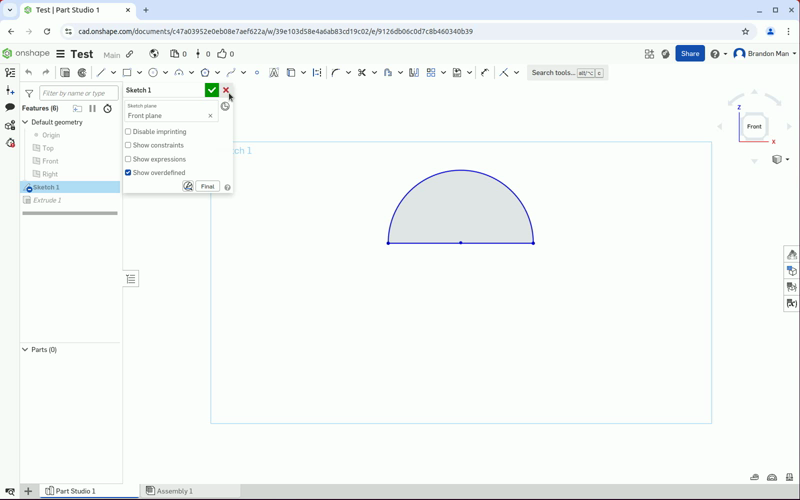
click(229, 92)
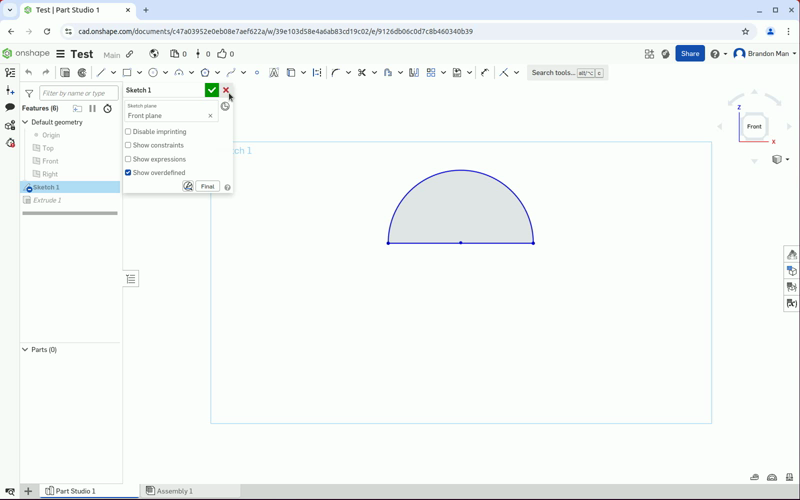
key(shift+s)
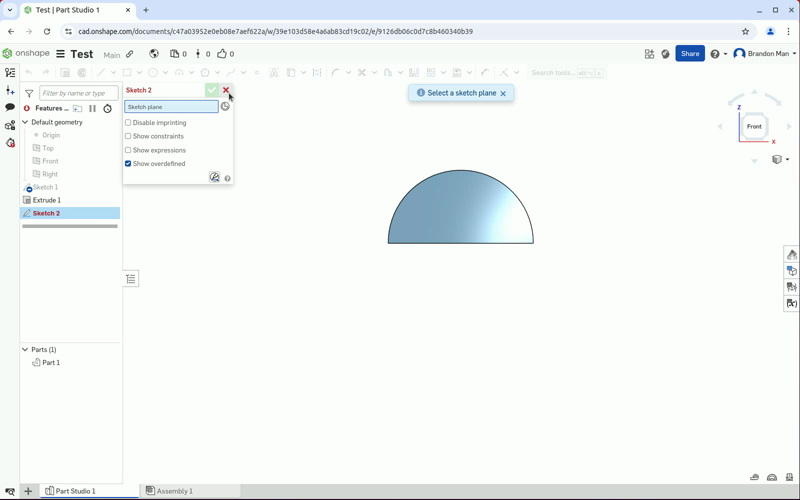
mouse_move(73, 163)
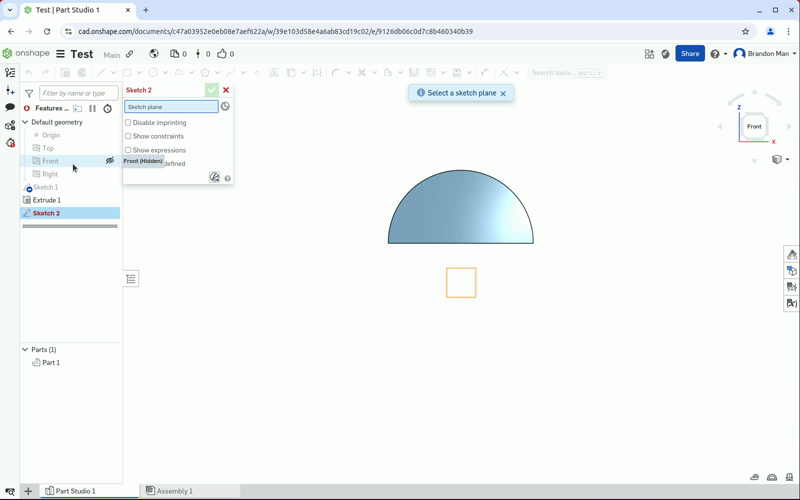
click(73, 163)
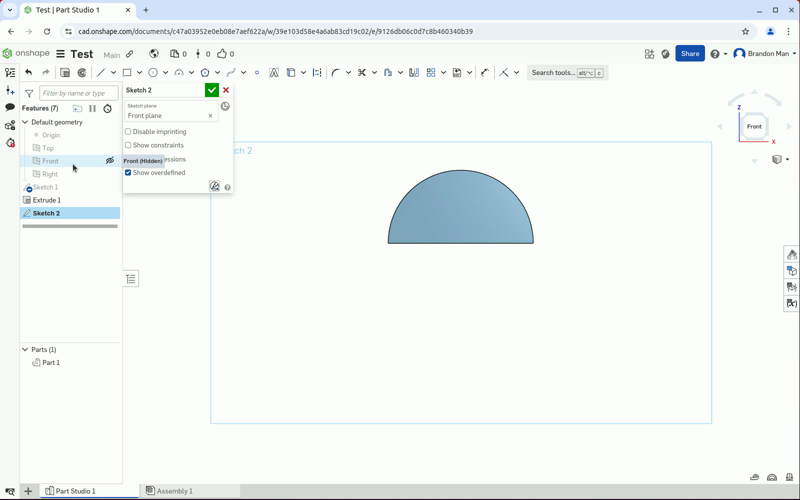
mouse_move(73, 352)
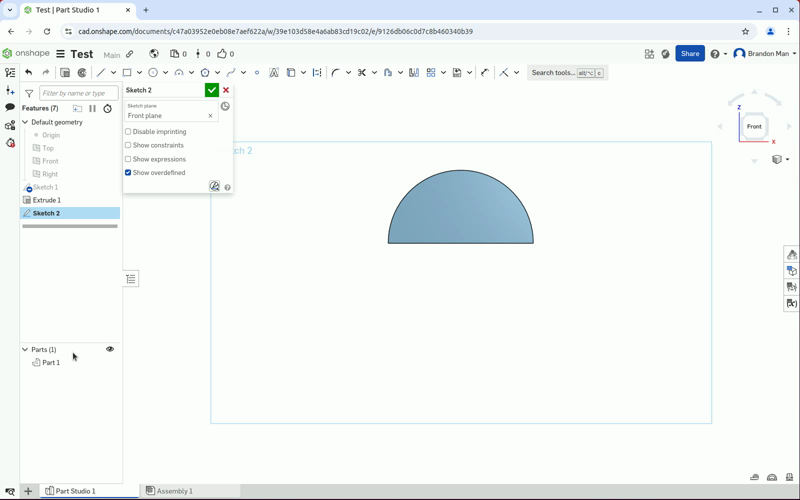
key(y)
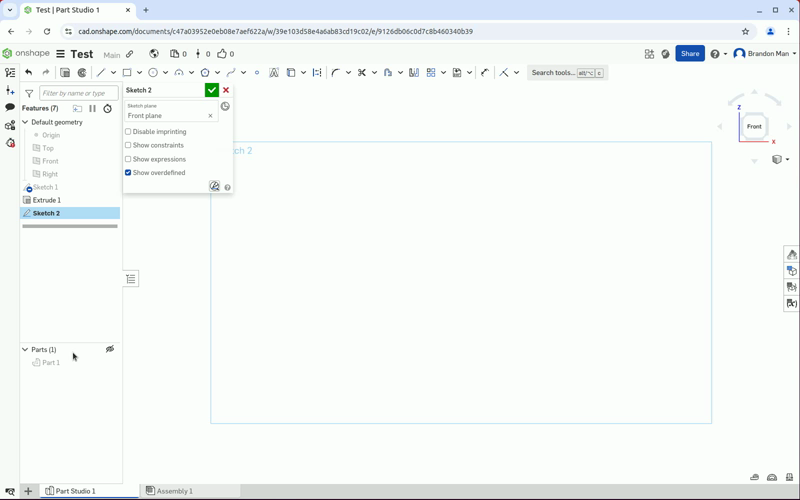
key(a)
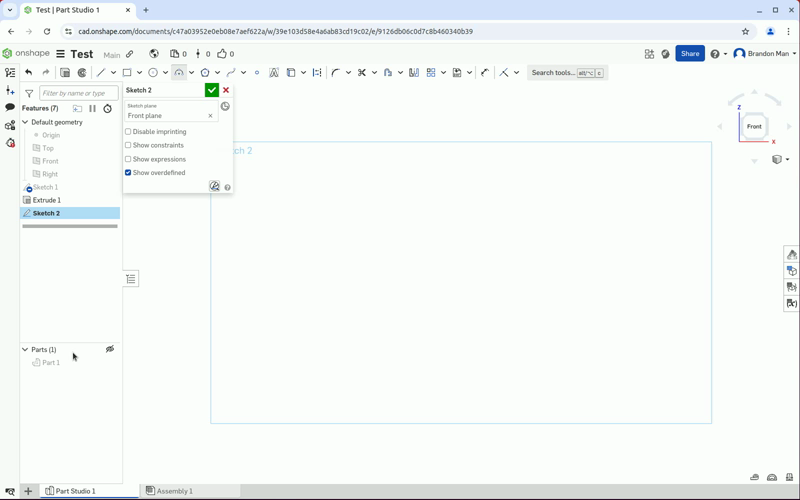
key_down(shift)
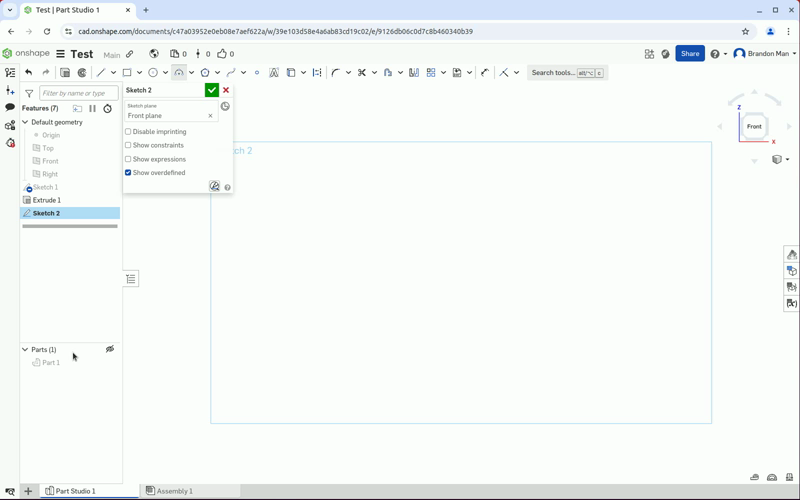
mouse_move(388, 243)
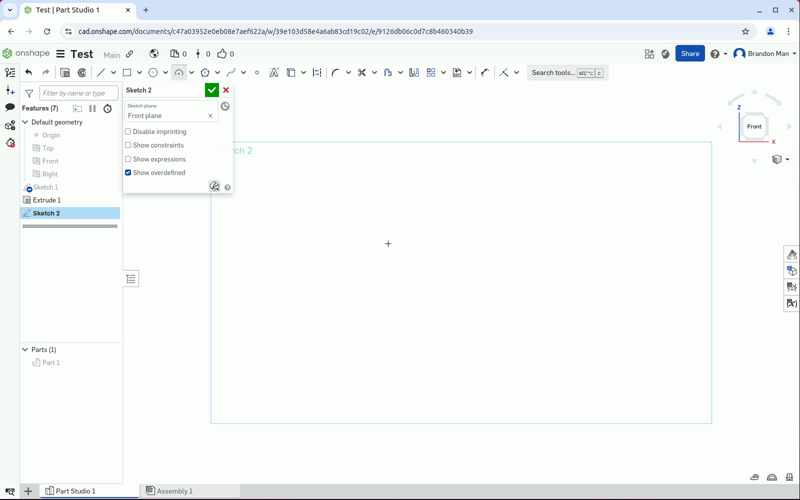
click(388, 243)
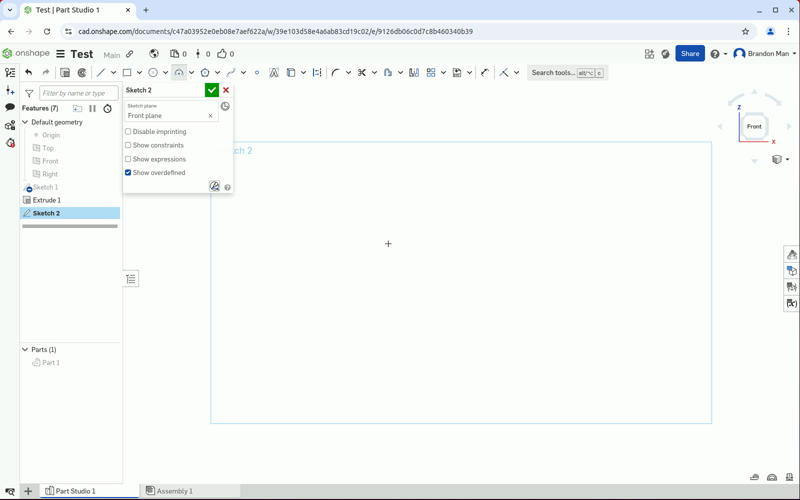
key_up(shift)
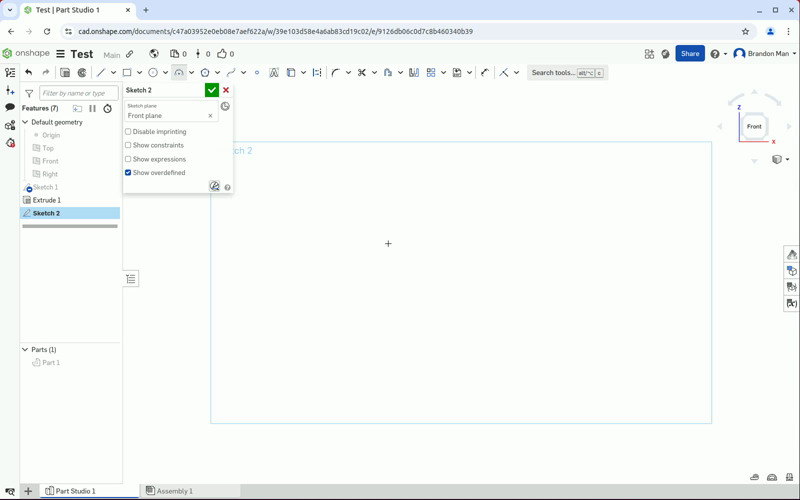
key_down(shift)
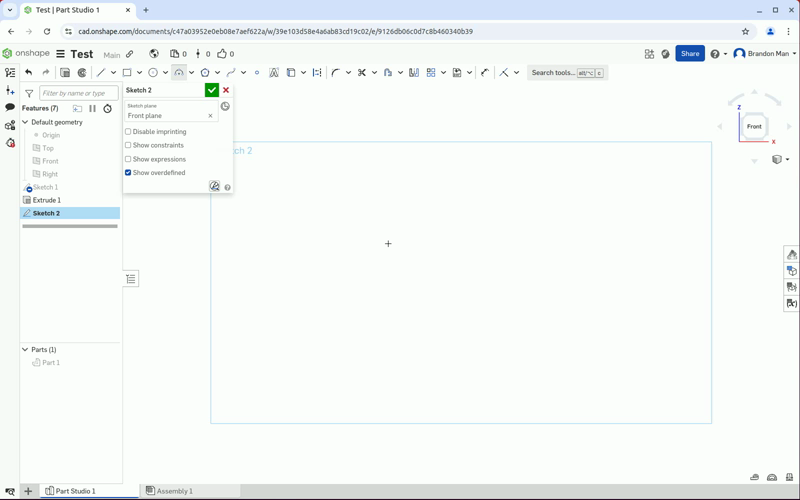
mouse_move(533, 243)
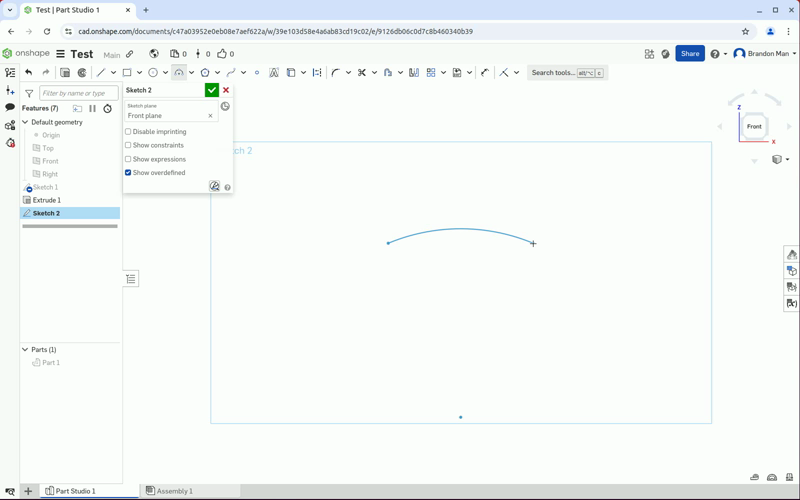
click(533, 243)
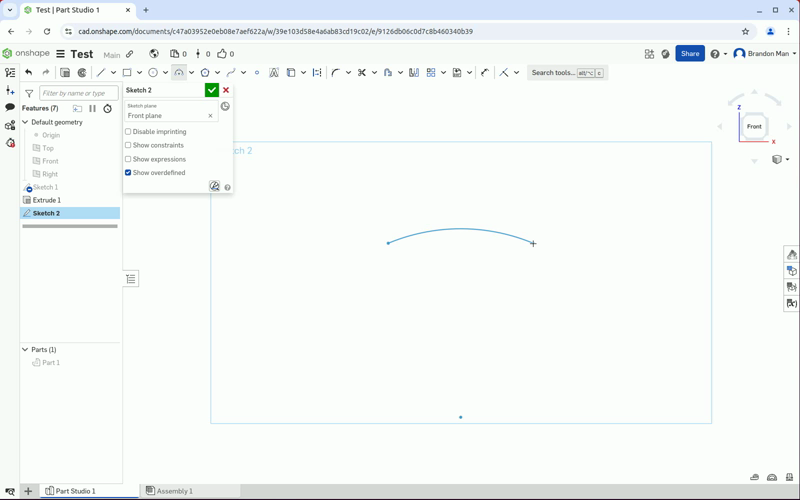
mouse_move(460, 315)
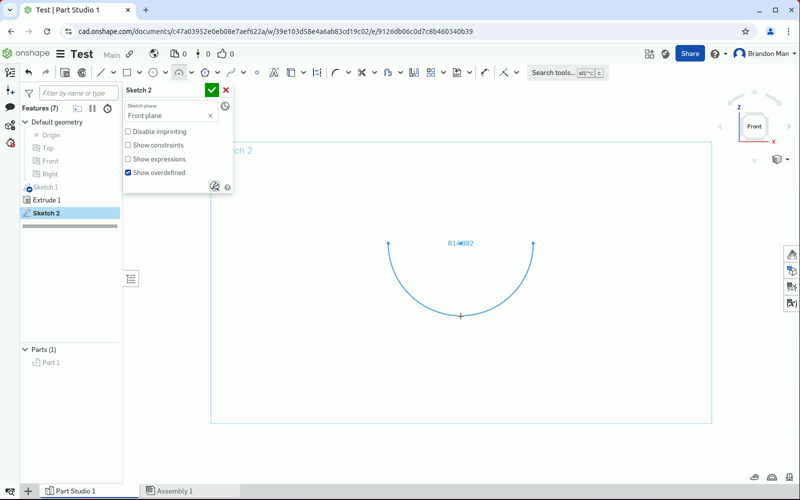
click(460, 315)
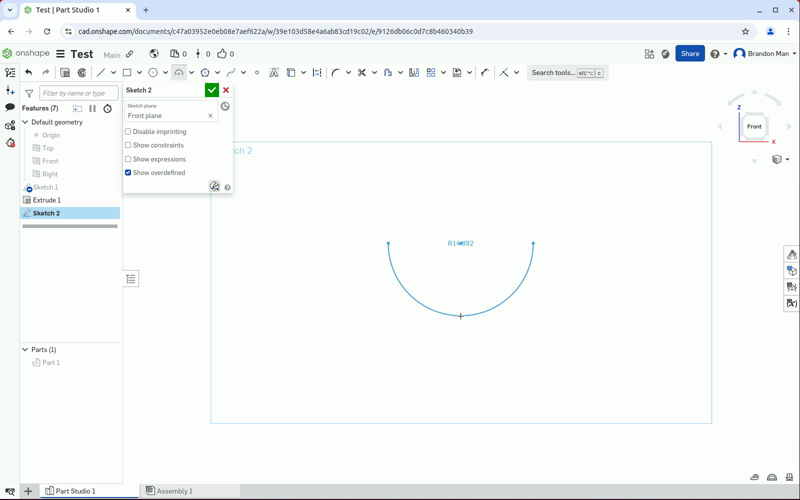
key_up(shift)
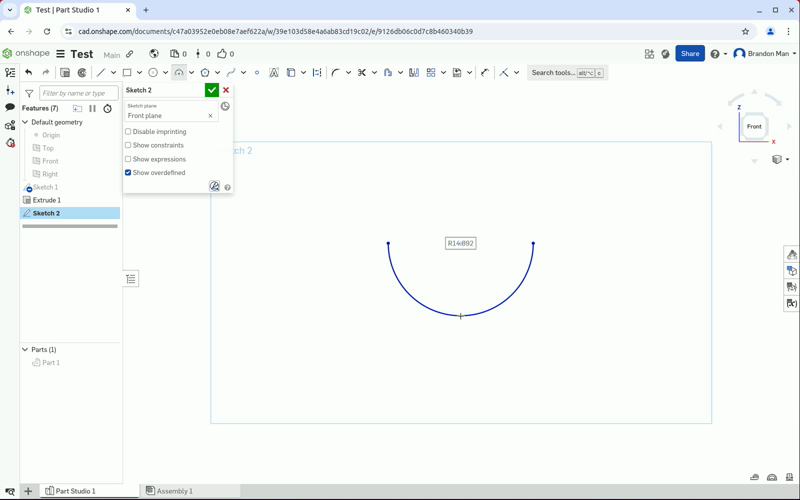
key(esc)
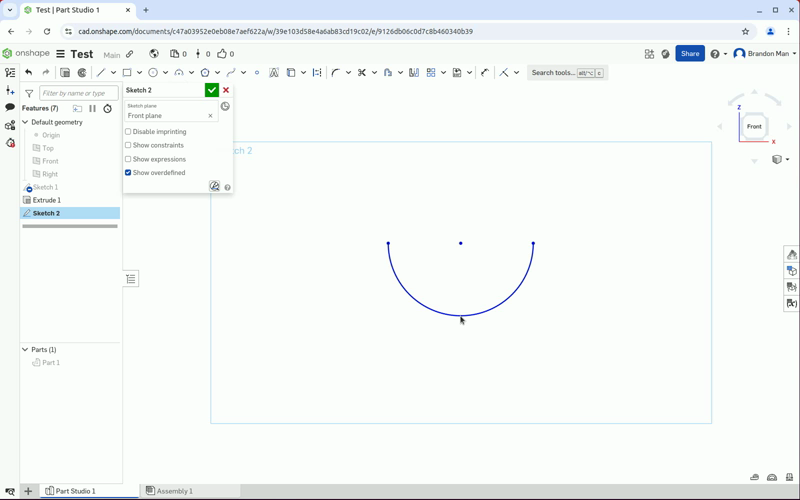
key(l)
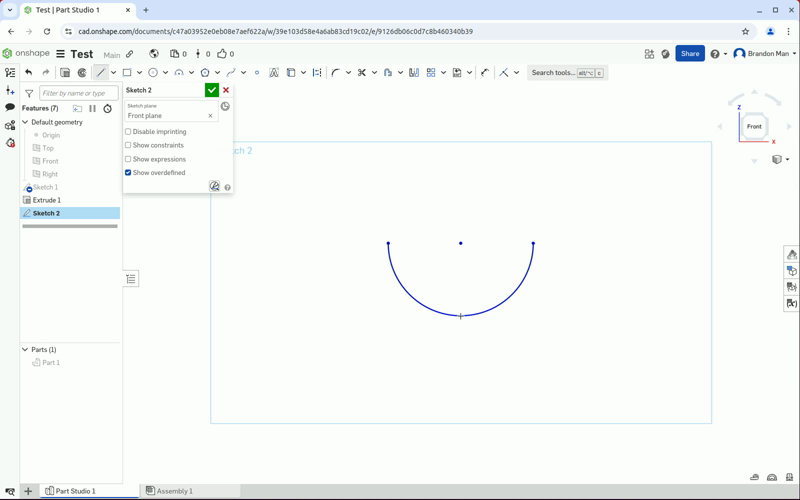
mouse_move(533, 243)
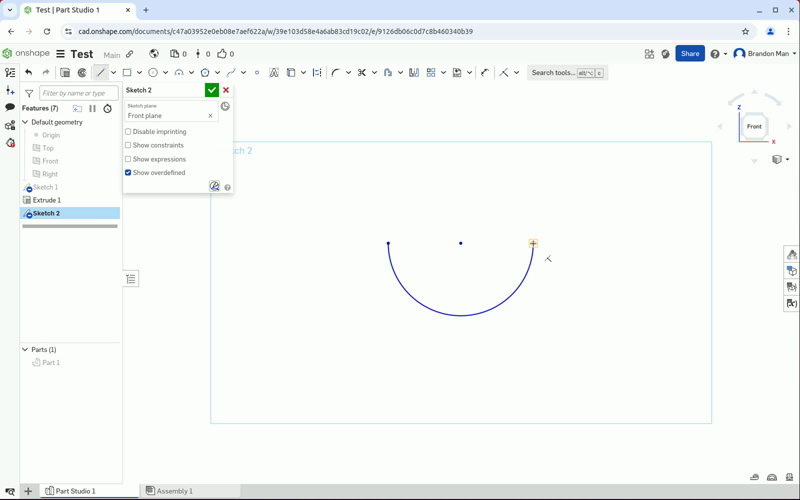
click(533, 243)
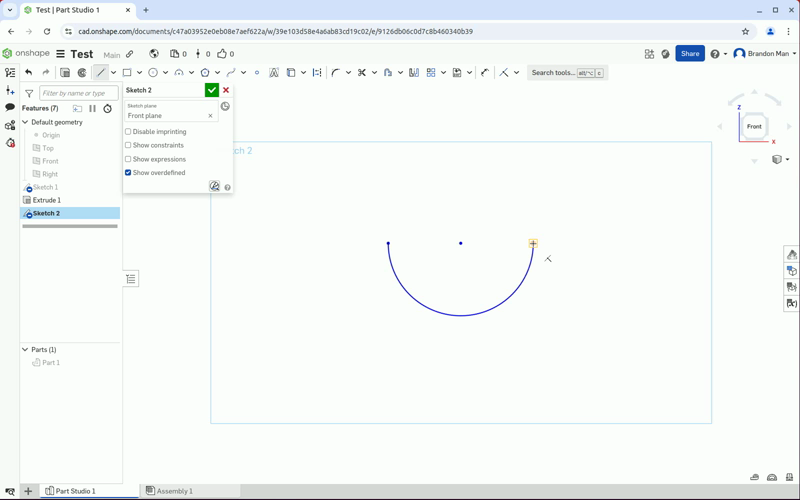
key_down(shift)
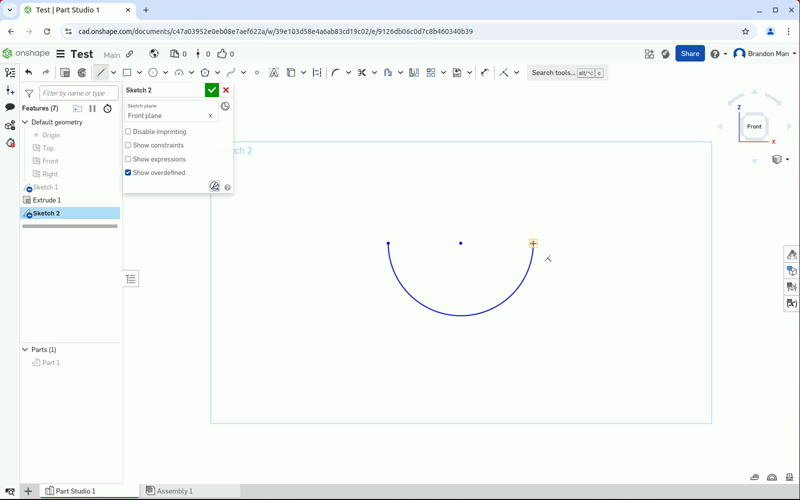
mouse_move(388, 243)
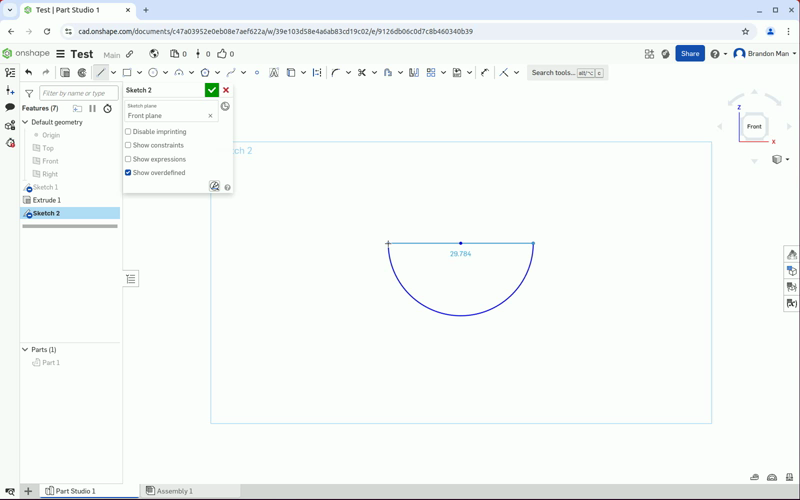
key_up(shift)
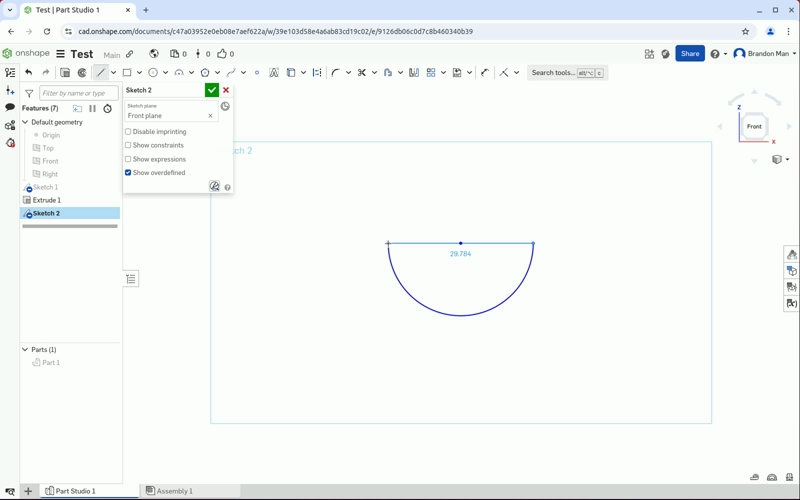
click(388, 243)
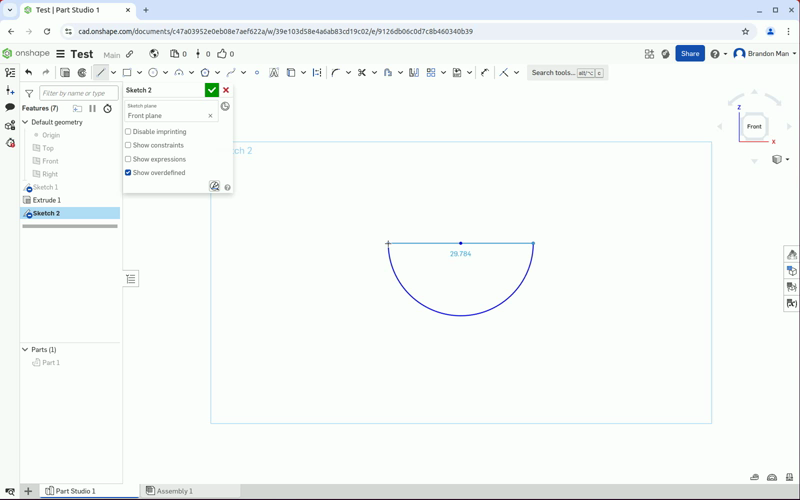
key(esc)
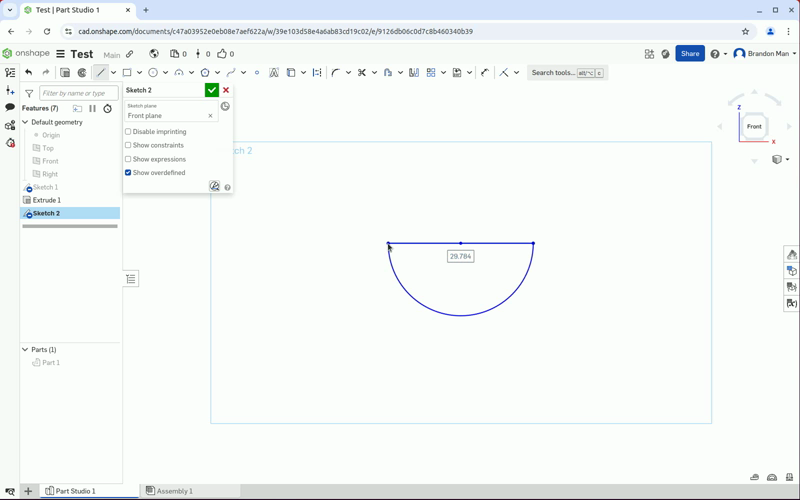
key(l)
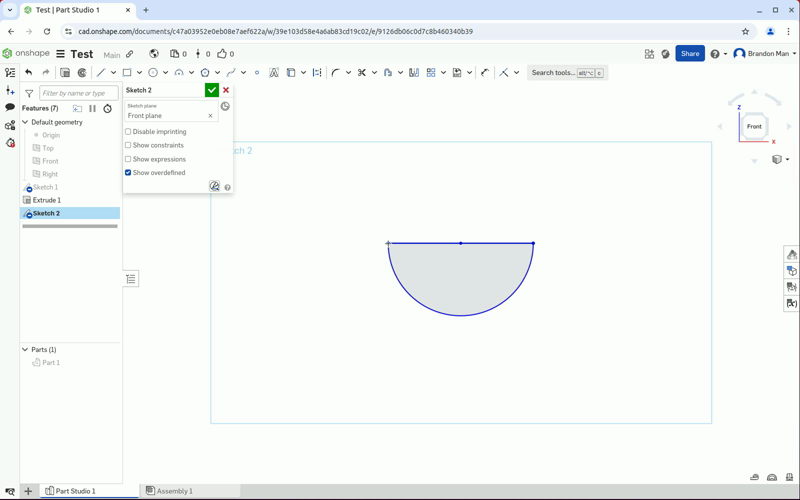
key_down(shift)
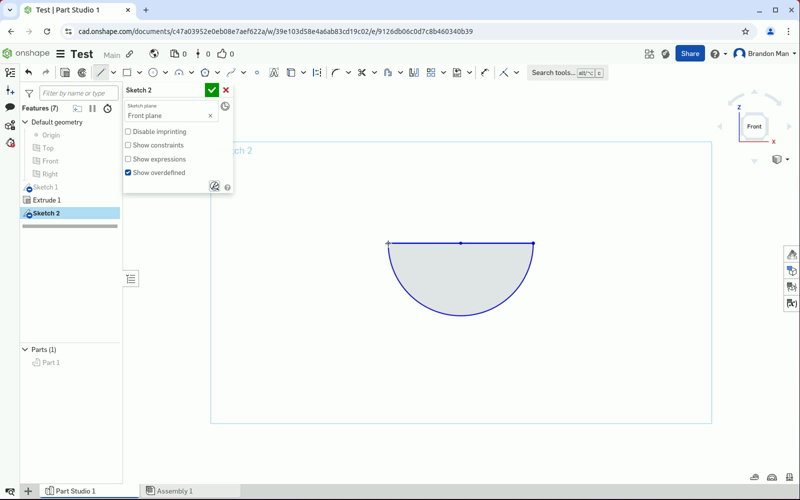
mouse_move(441, 302)
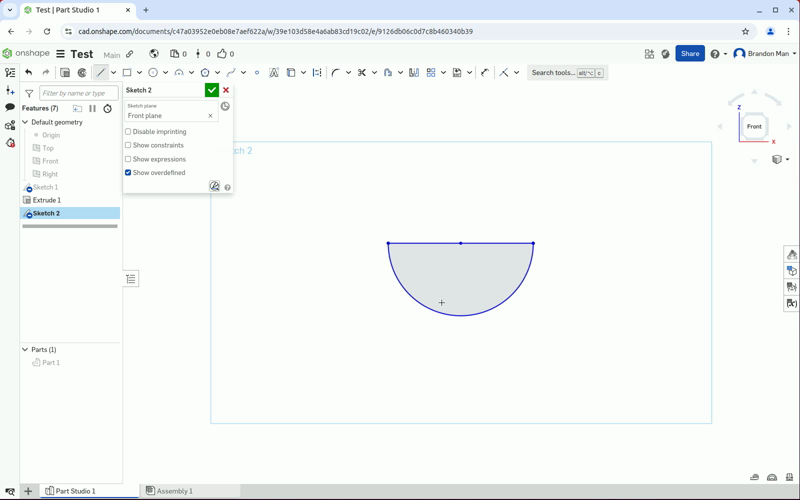
click(441, 302)
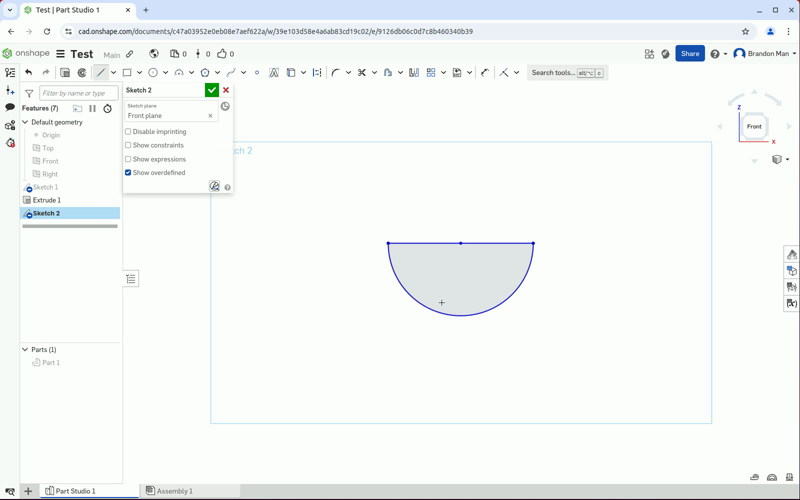
key_up(shift)
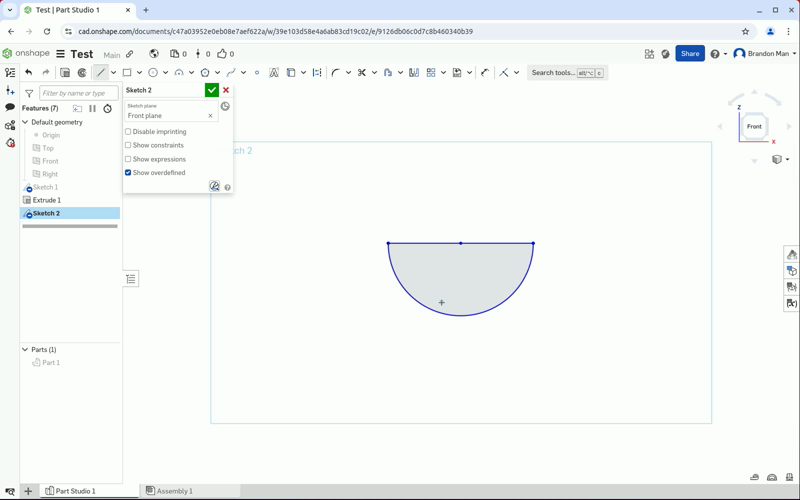
key_down(shift)
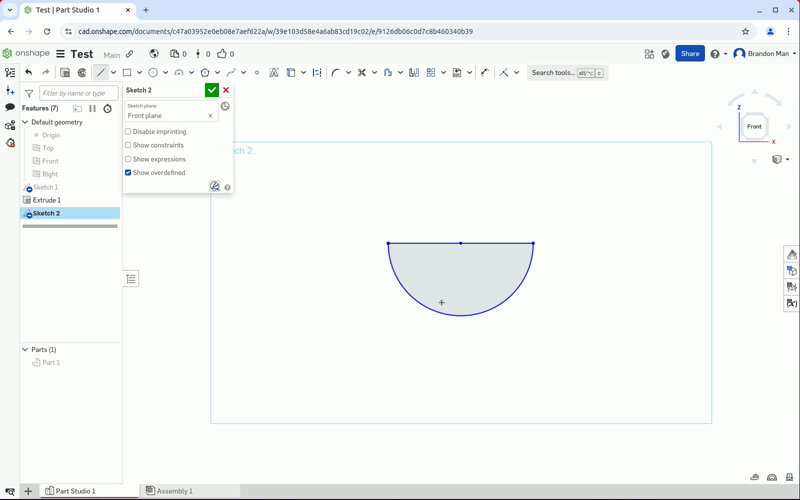
mouse_move(471, 302)
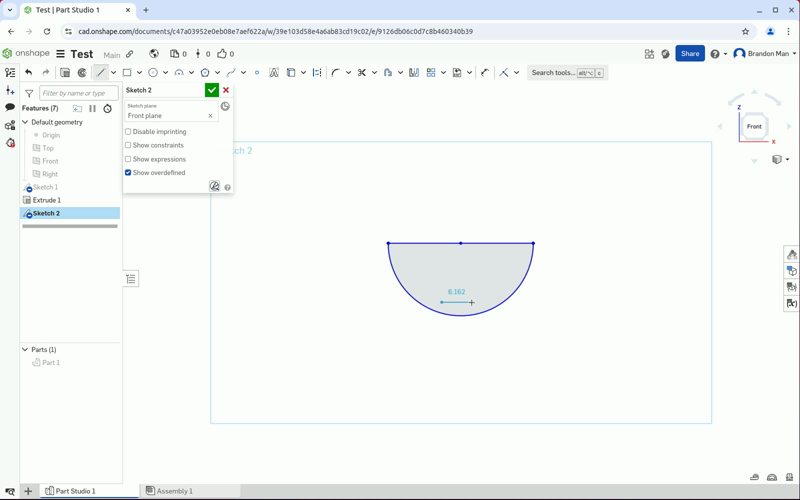
mouse_move(479, 302)
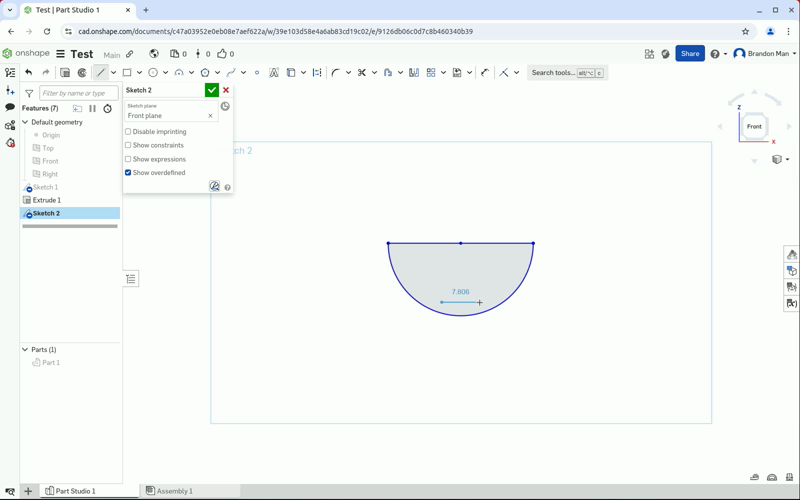
click(479, 302)
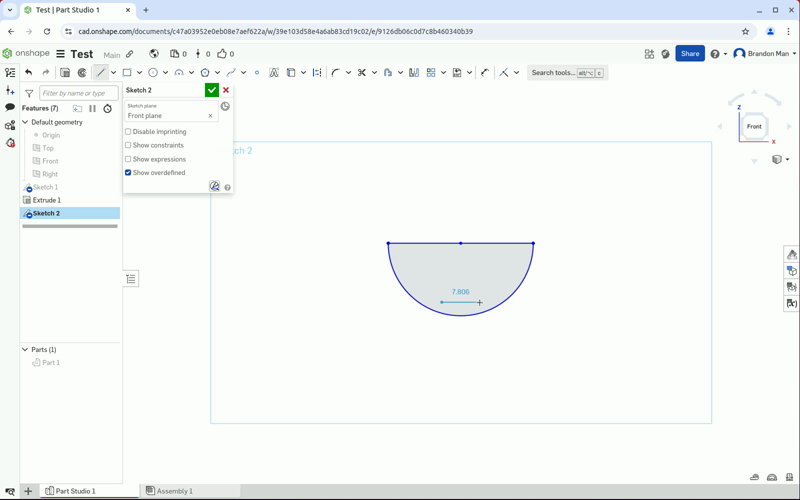
key_up(shift)
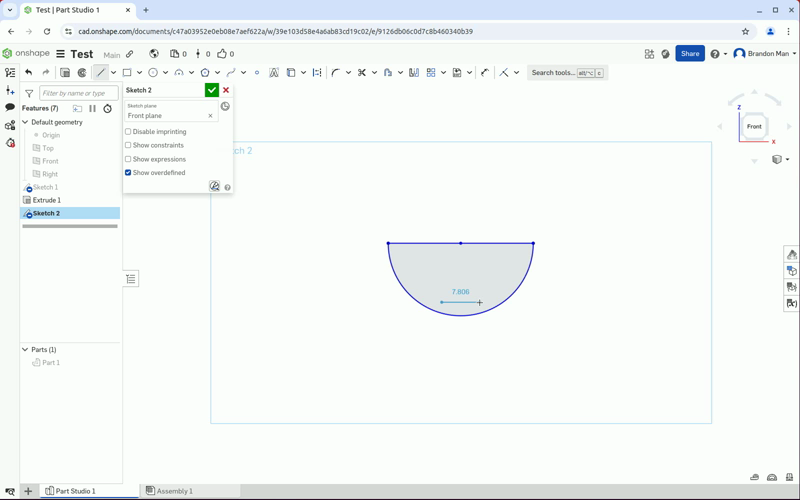
key_down(shift)
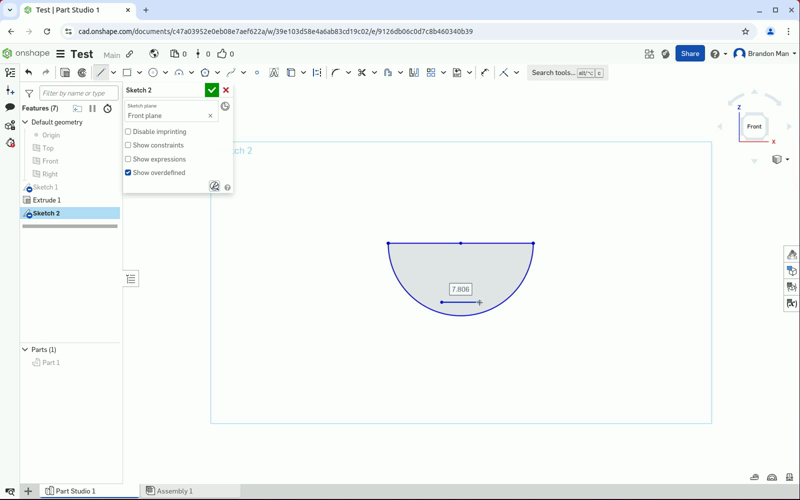
mouse_move(509, 302)
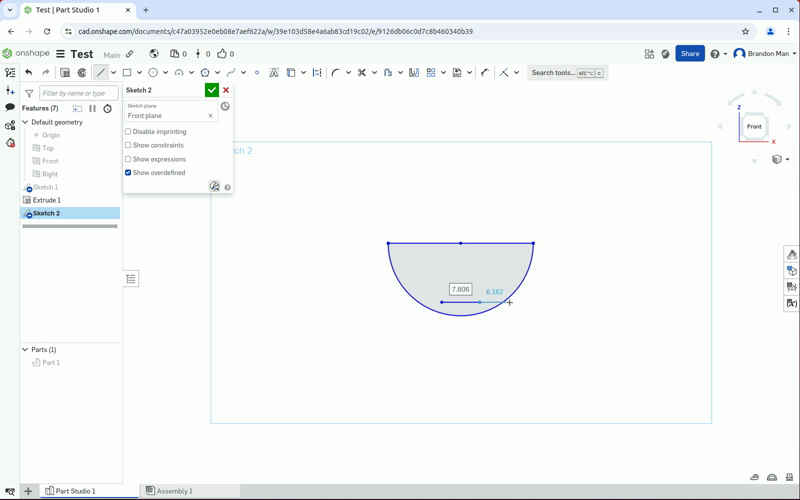
mouse_move(479, 262)
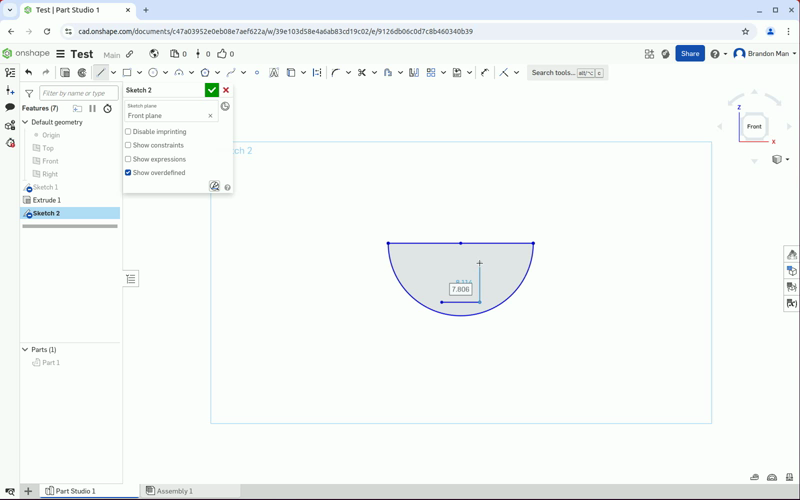
click(479, 262)
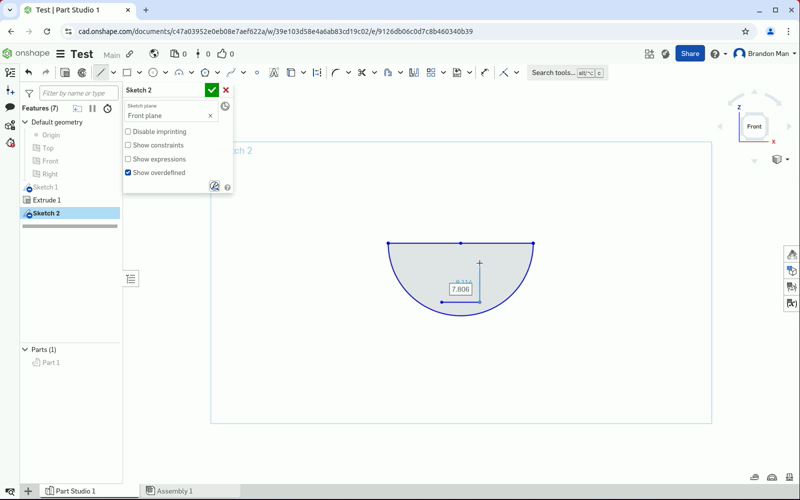
key_up(shift)
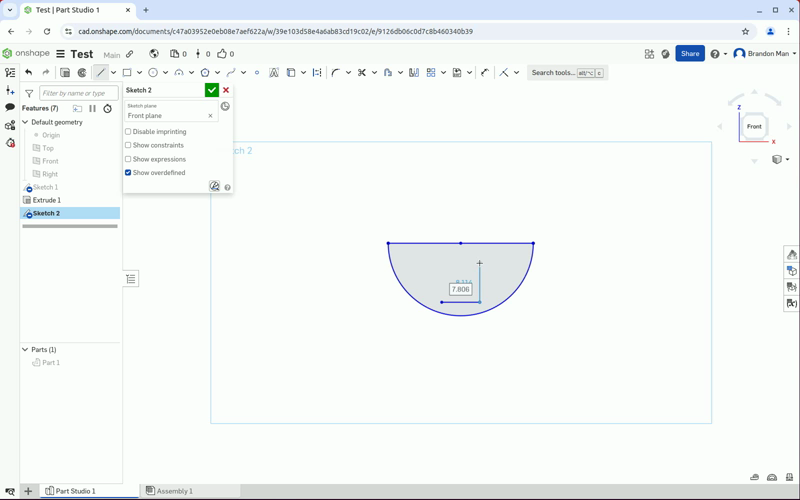
key_down(shift)
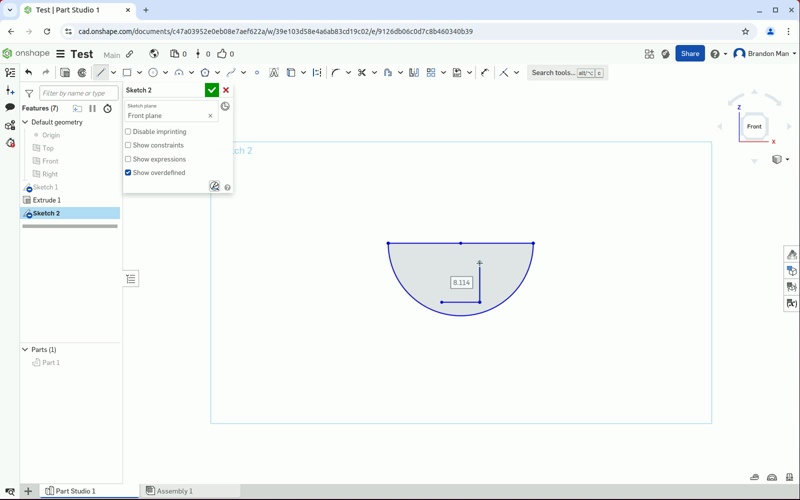
mouse_move(509, 262)
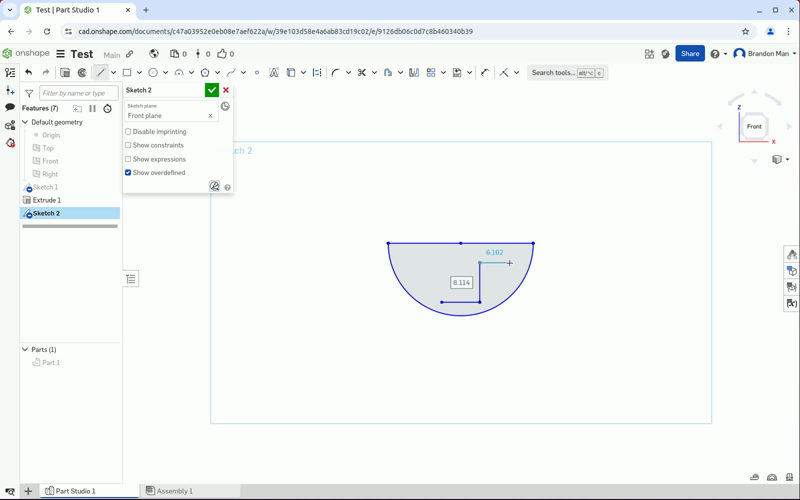
mouse_move(441, 262)
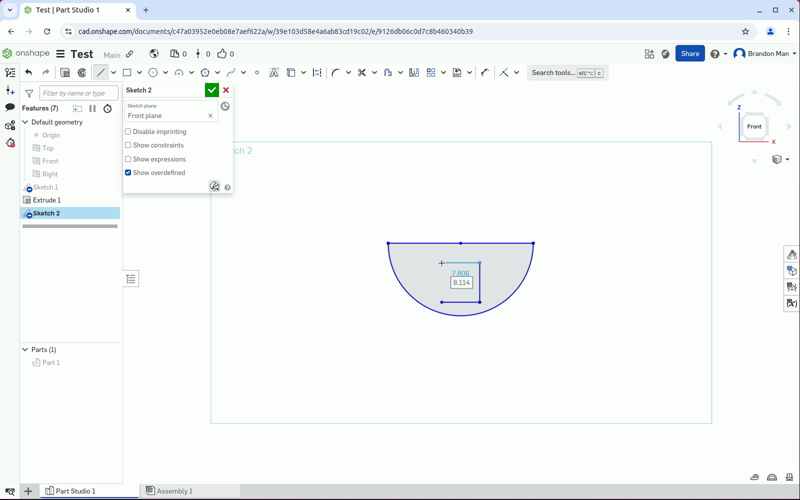
click(441, 262)
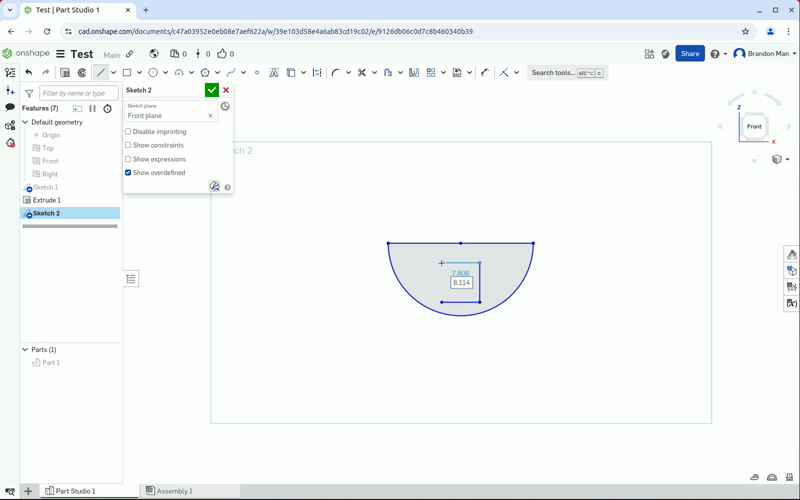
key_up(shift)
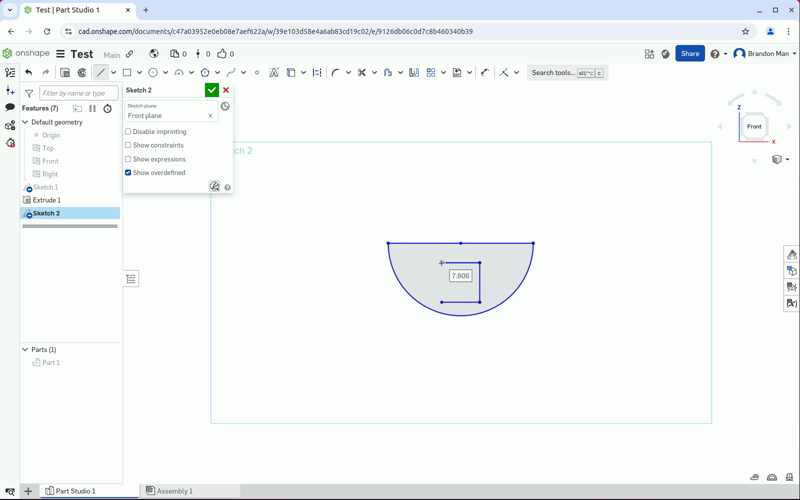
mouse_move(471, 262)
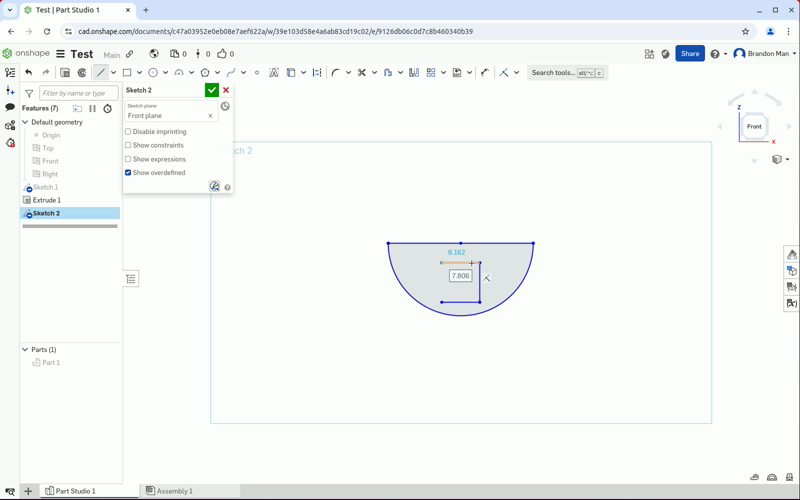
key_down(shift)
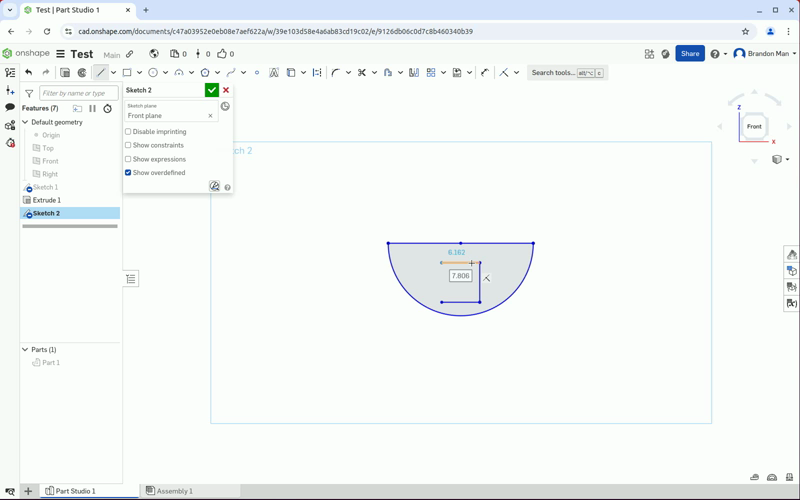
mouse_move(441, 302)
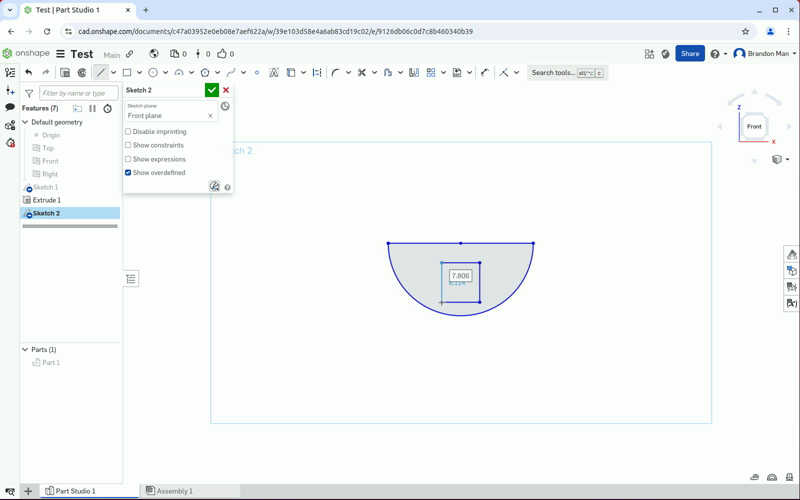
key_up(shift)
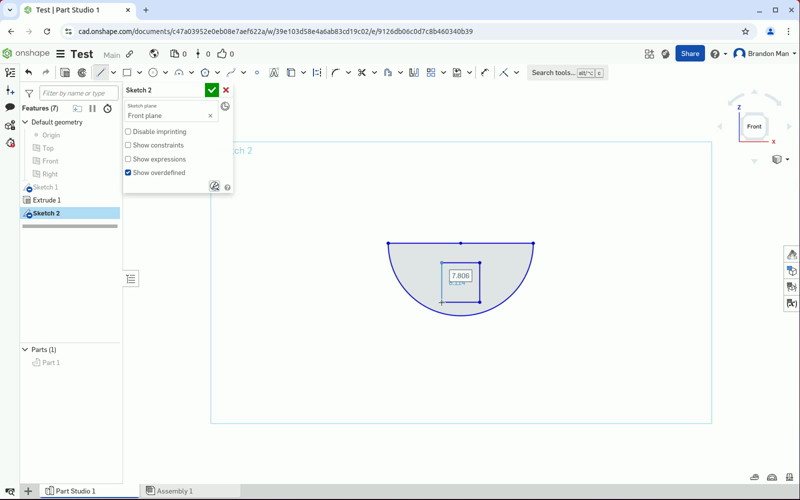
click(441, 302)
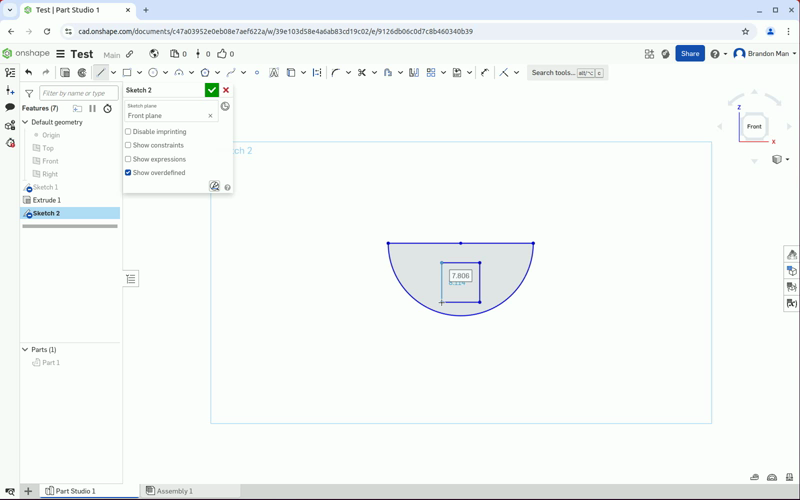
key(esc)
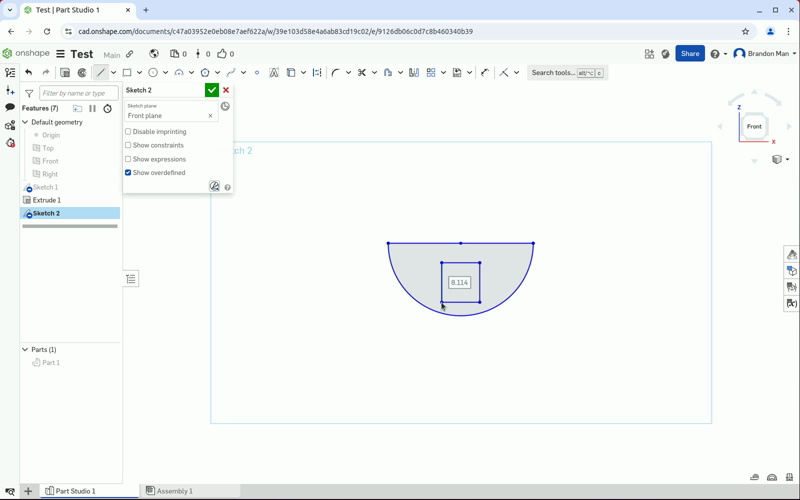
mouse_move(506, 268)
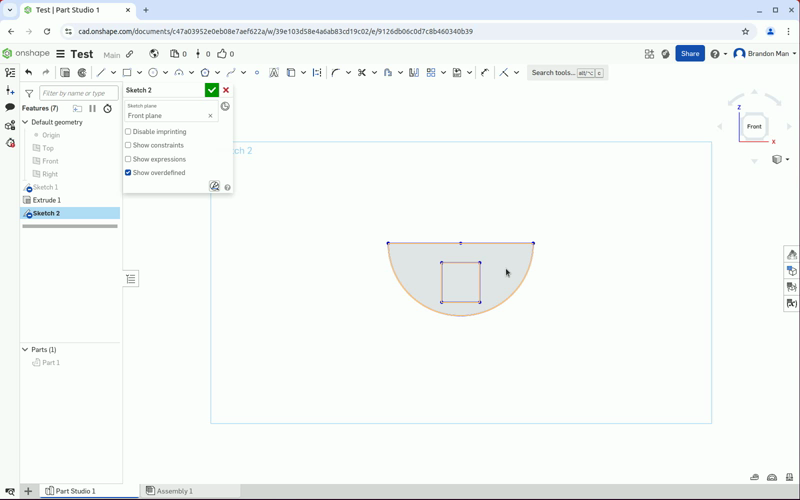
scroll(6)
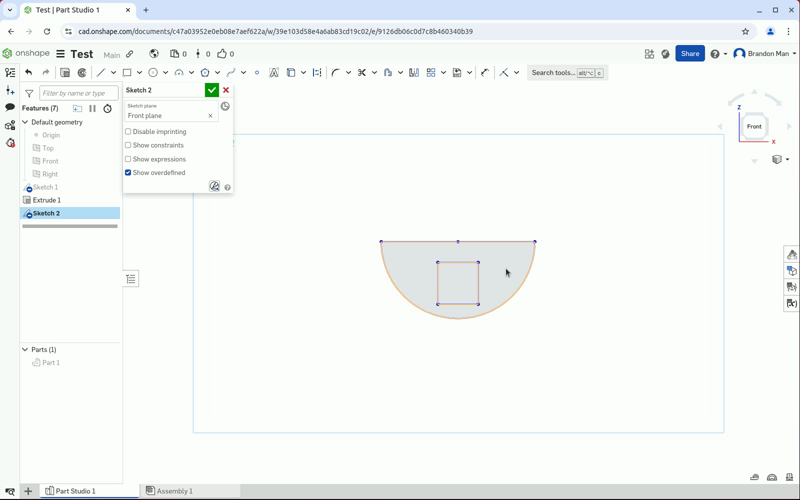
scroll(6)
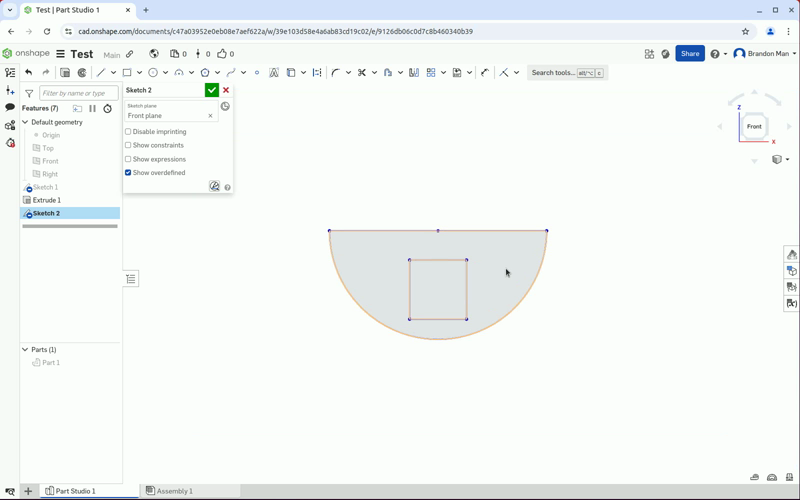
scroll(6)
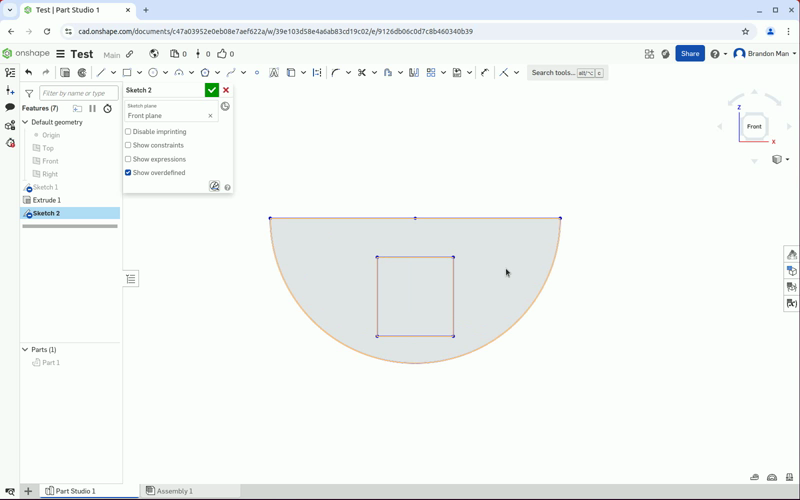
scroll(6)
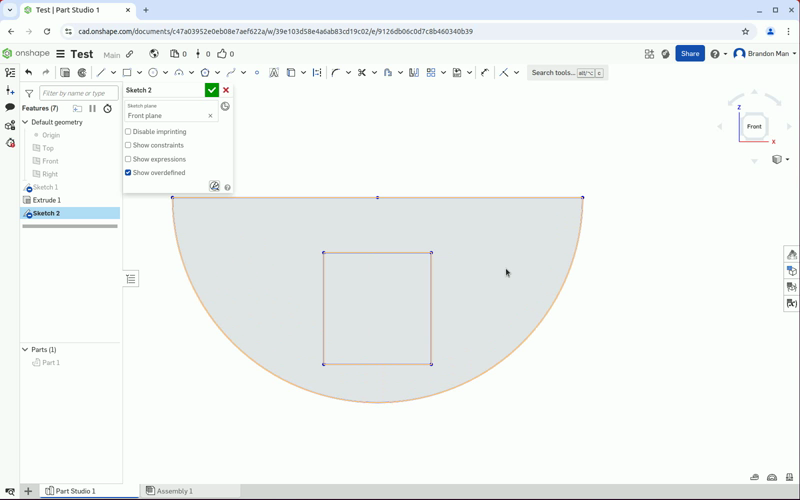
scroll(6)
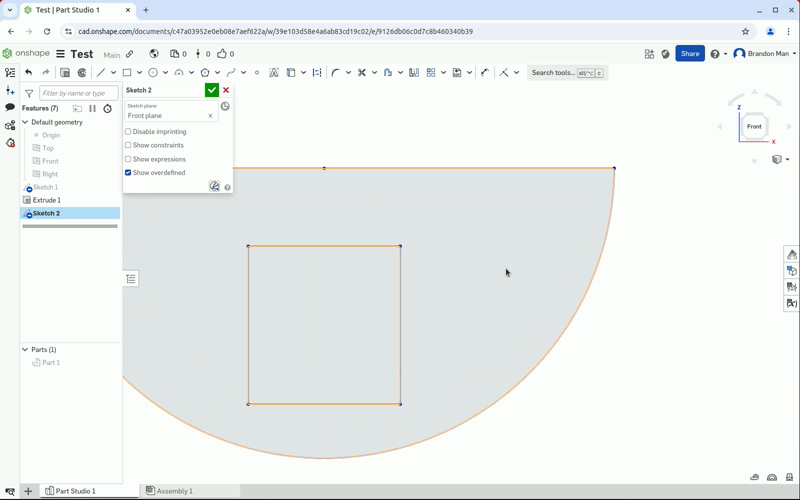
scroll(6)
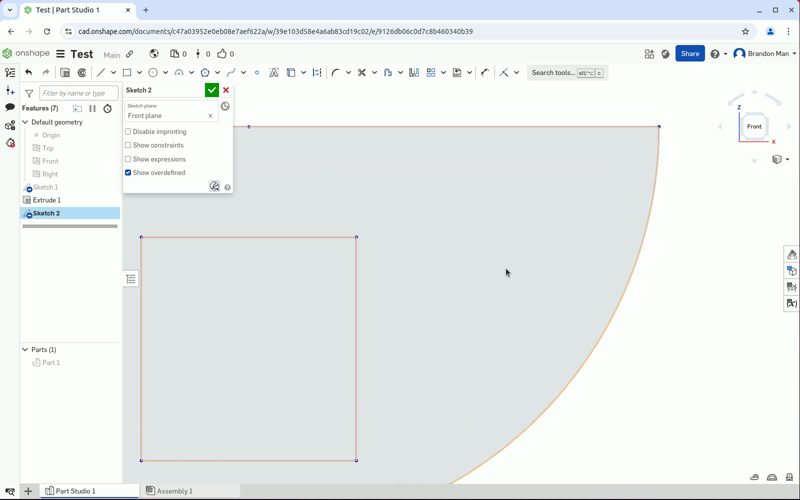
scroll(6)
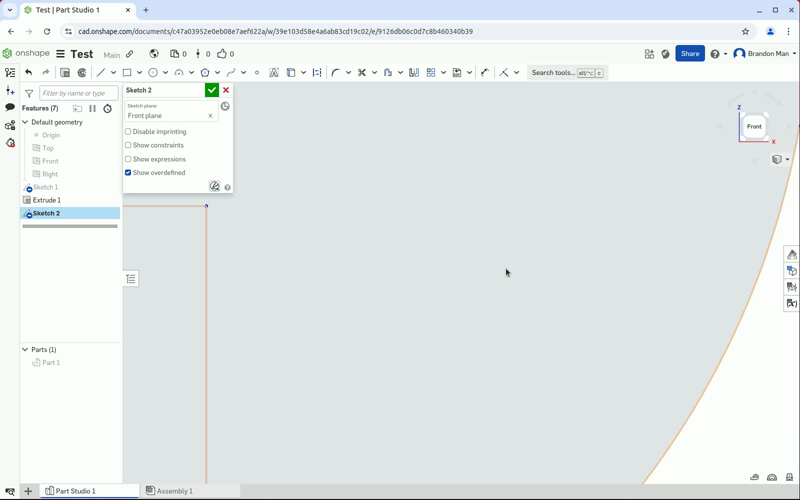
click(506, 268)
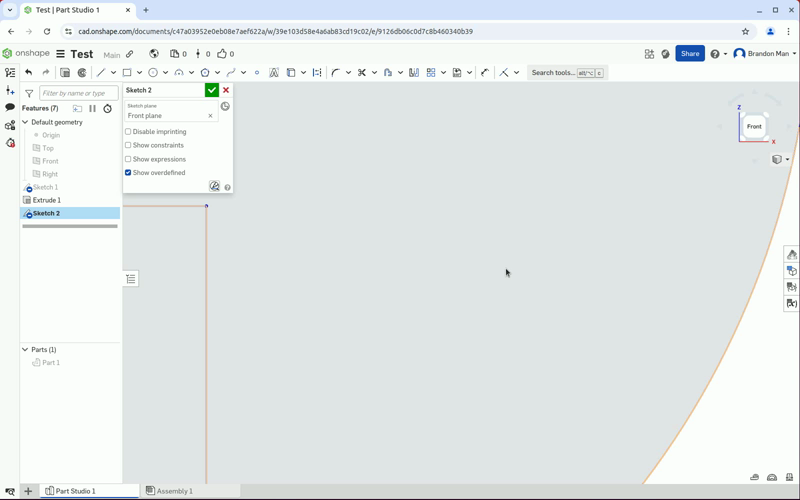
scroll(-6)
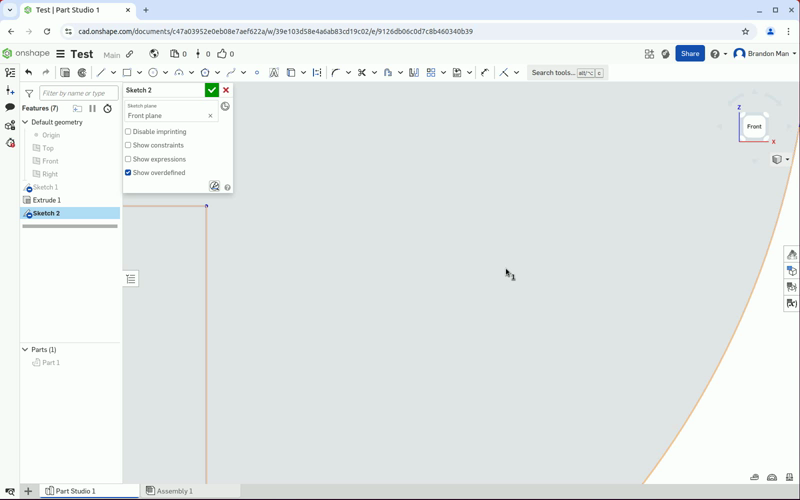
scroll(-6)
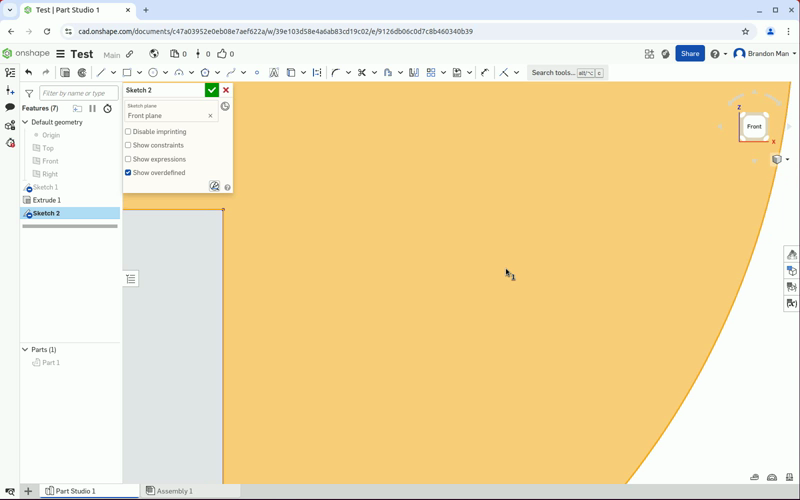
scroll(-6)
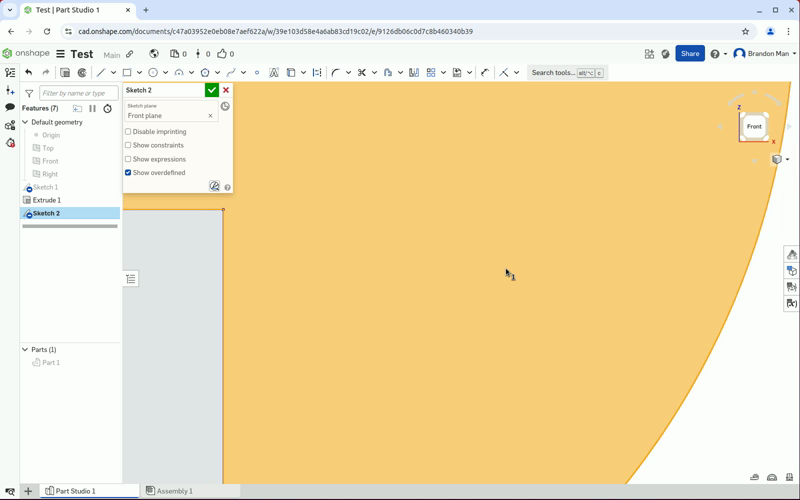
scroll(-6)
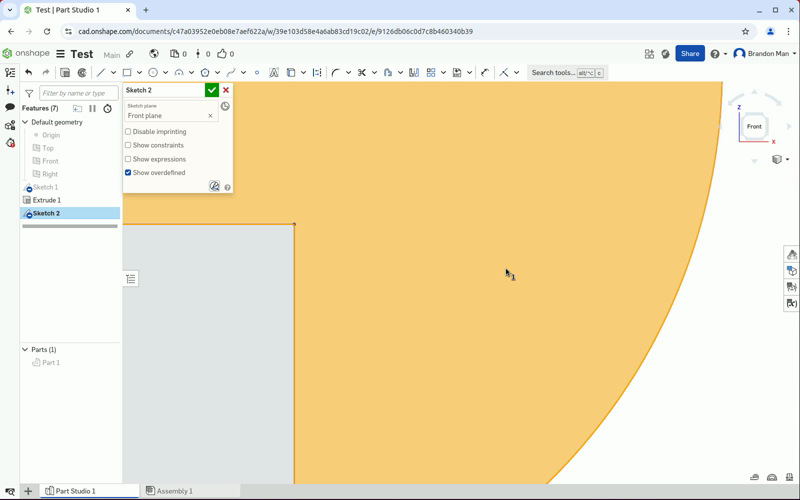
scroll(-6)
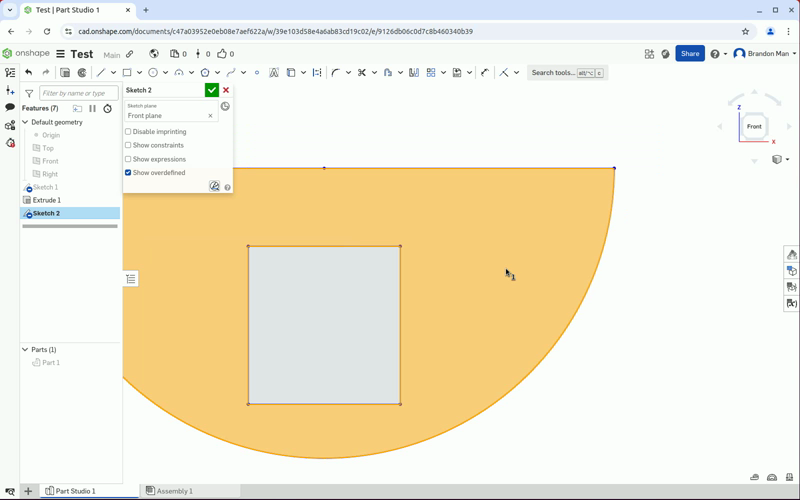
scroll(-6)
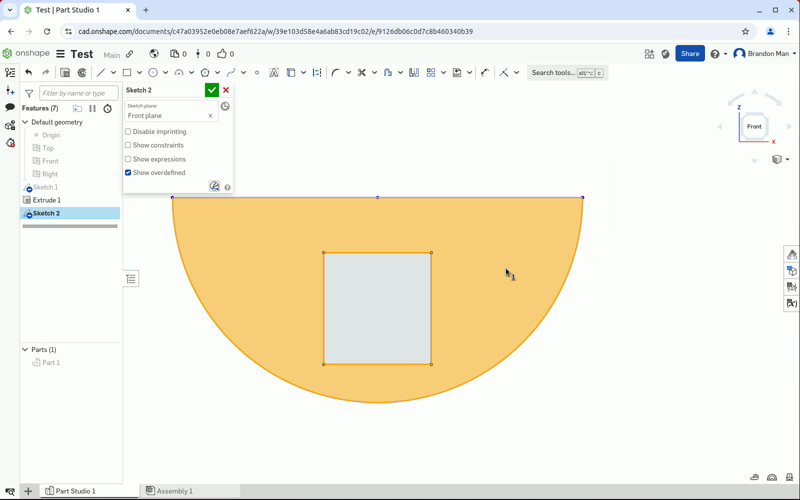
scroll(-6)
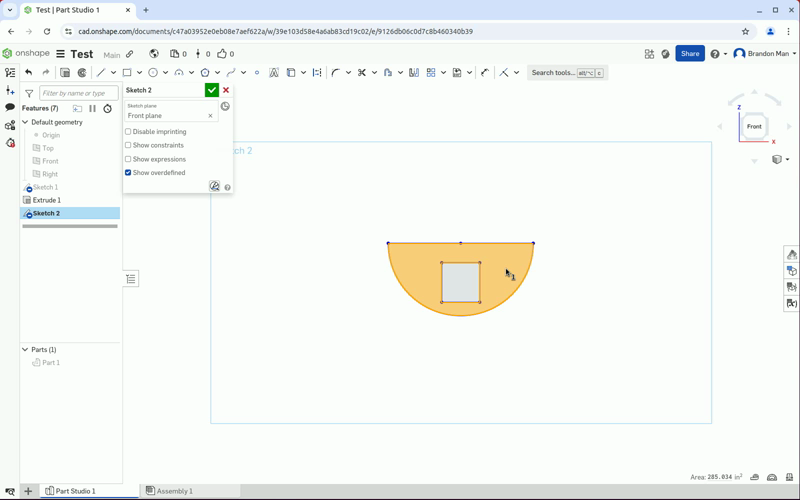
mouse_move(73, 352)
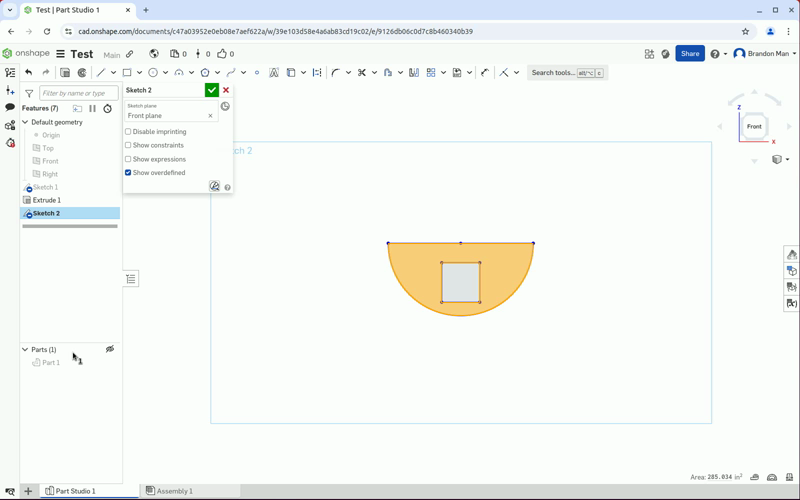
key(shift+y)
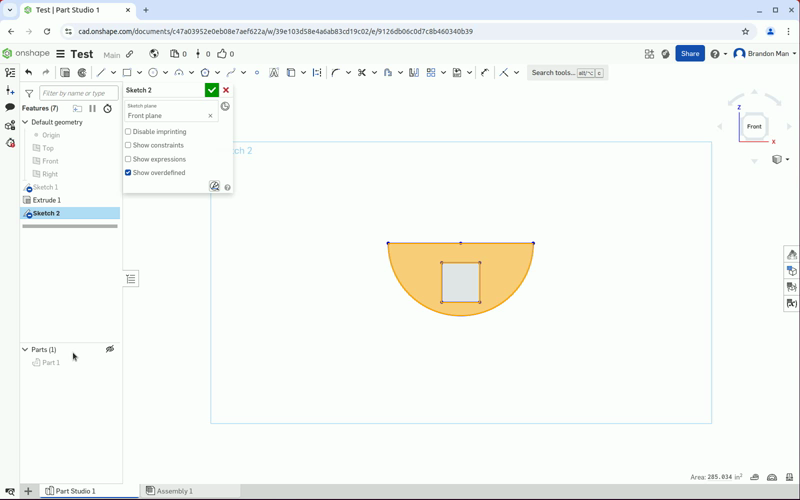
key(shift+e)
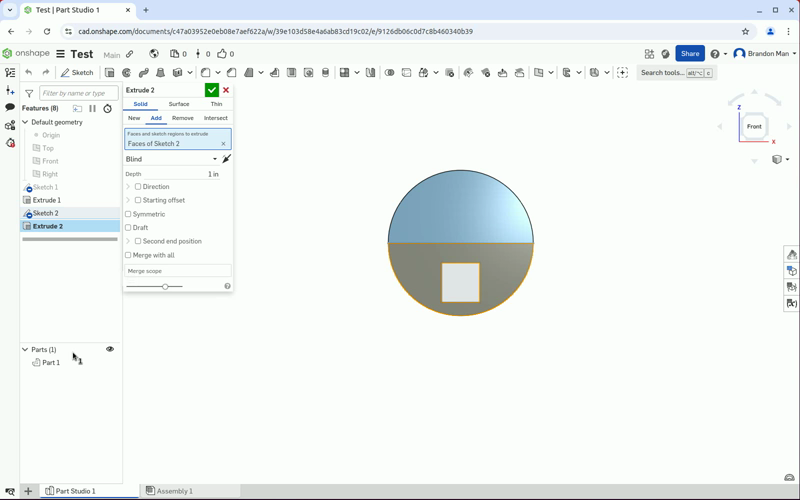
mouse_move(143, 106)
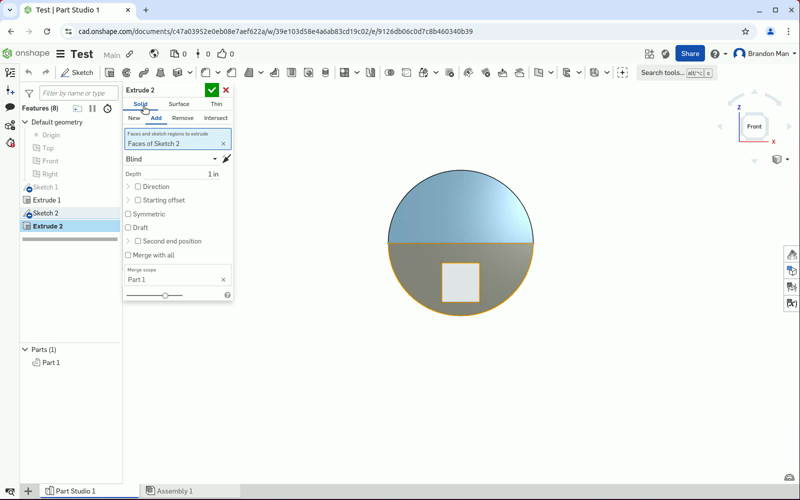
click(143, 106)
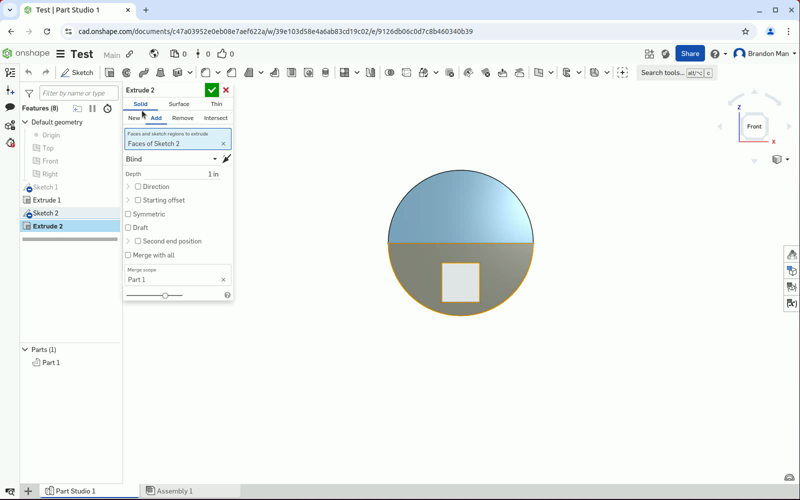
mouse_move(137, 120)
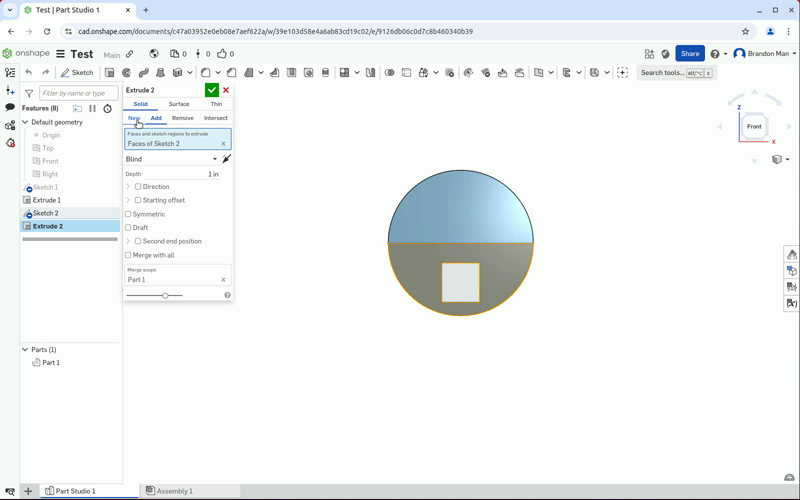
click(137, 120)
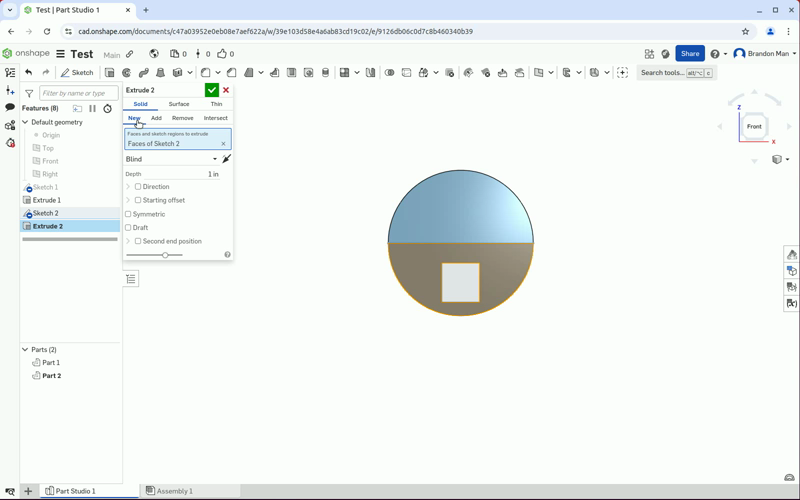
key(tab, 4)
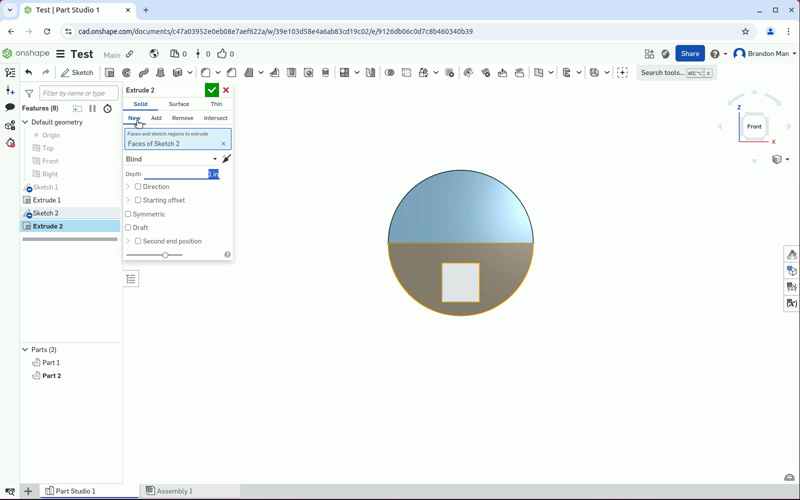
text(10.11)
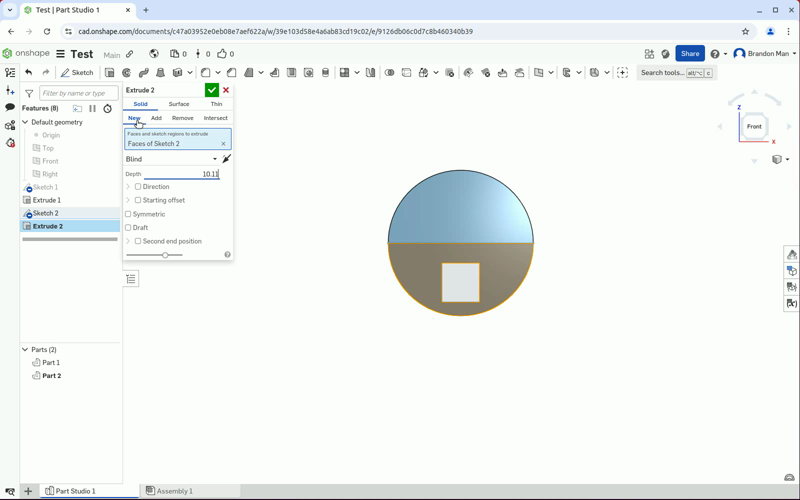
key(enter)
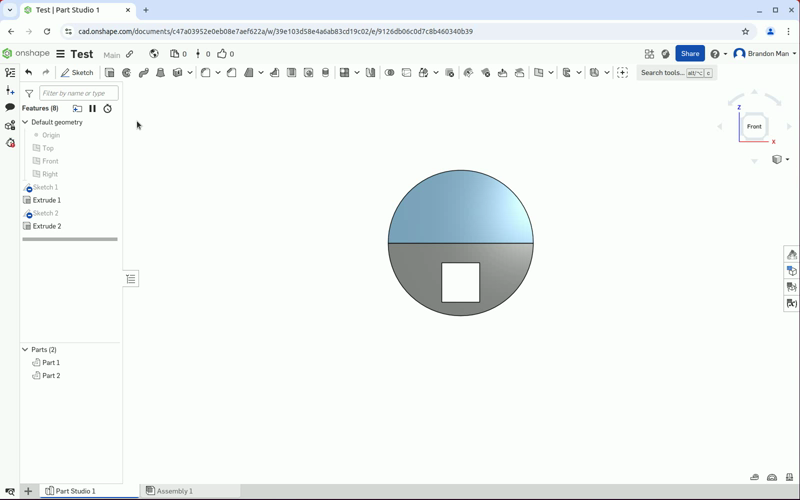
key(shift+h)
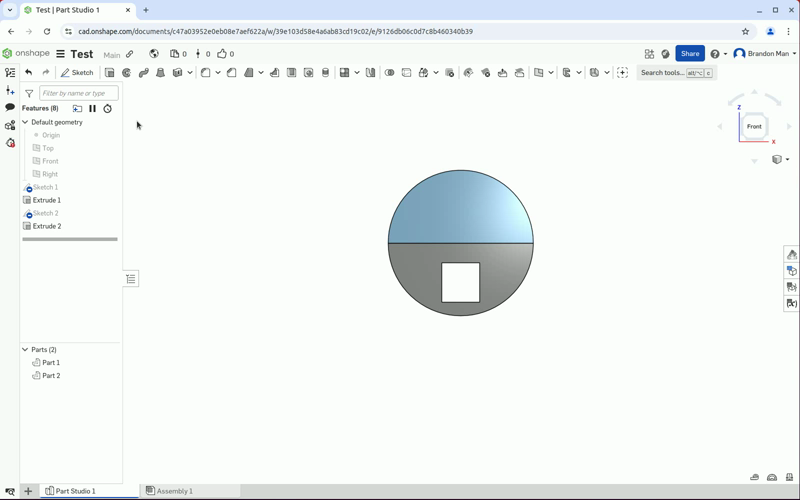
key(shift+h)
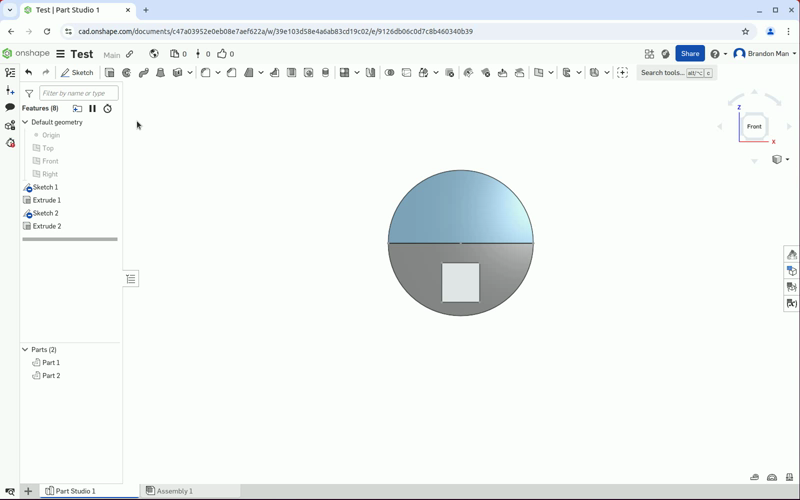
key(shift+7)
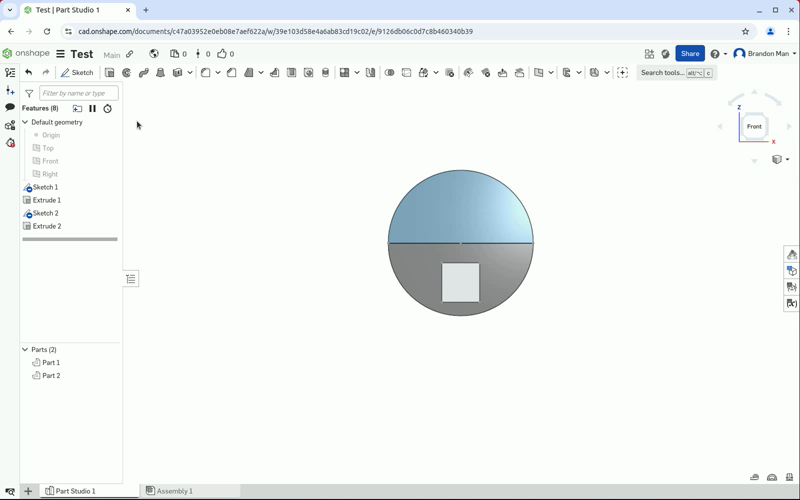
key(left, 2)
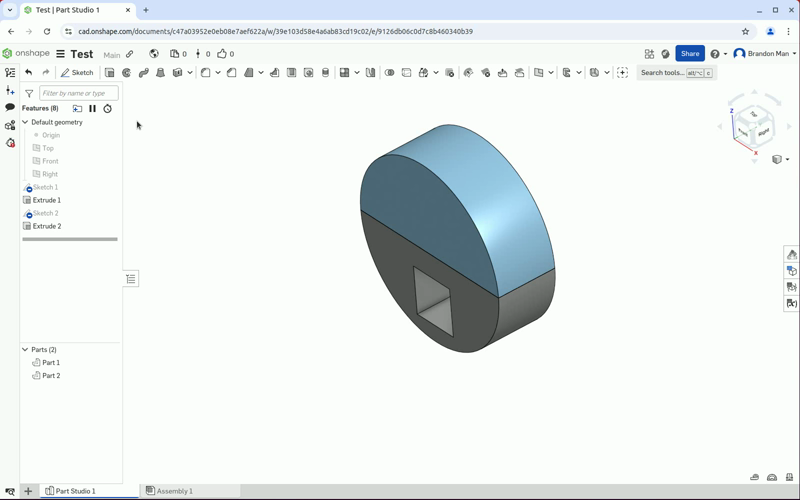
key(down, 2)
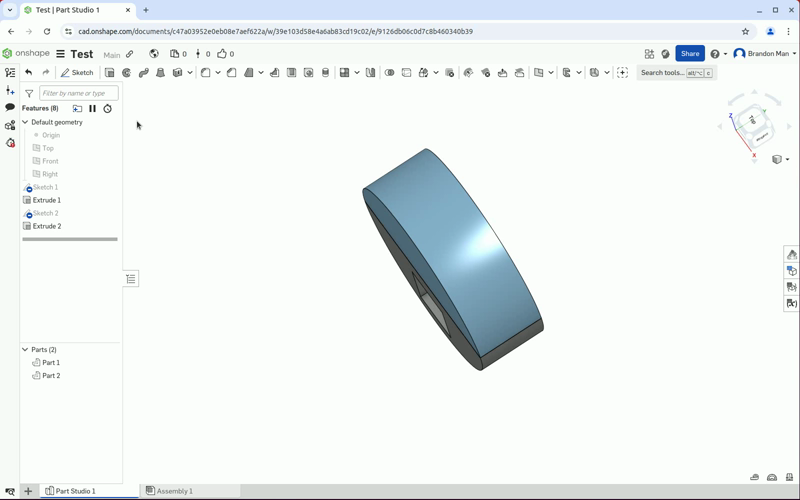
key(up, 2)
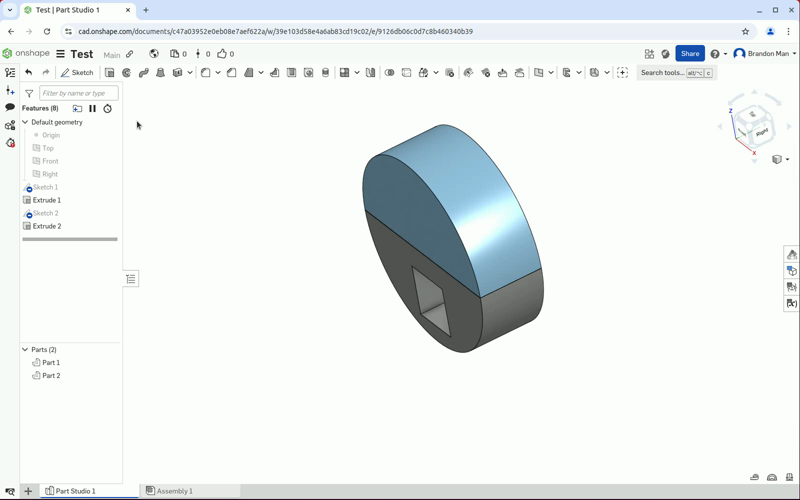
key(right, 2)
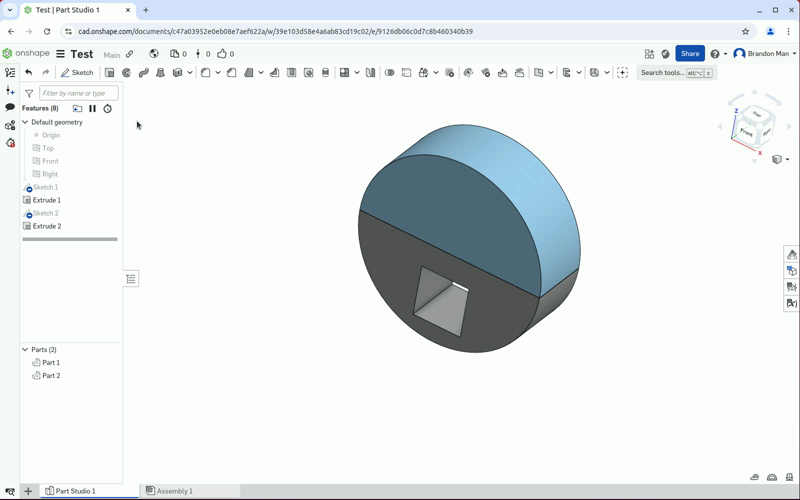
mouse_move(73, 189)
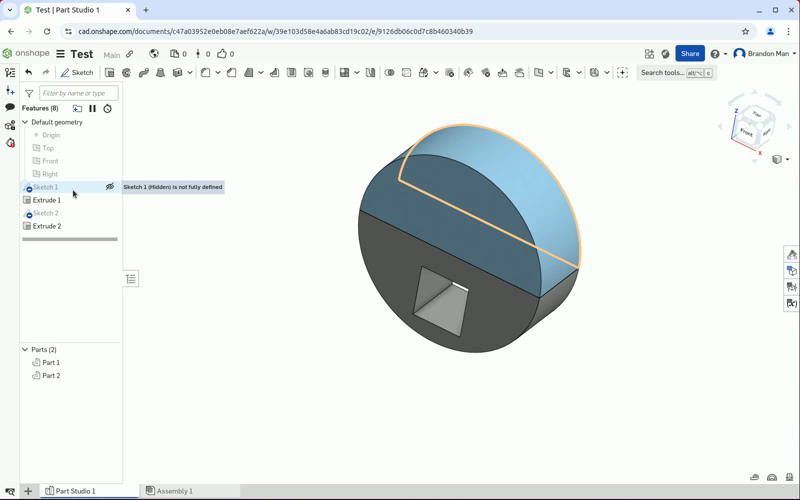
click(73, 189)